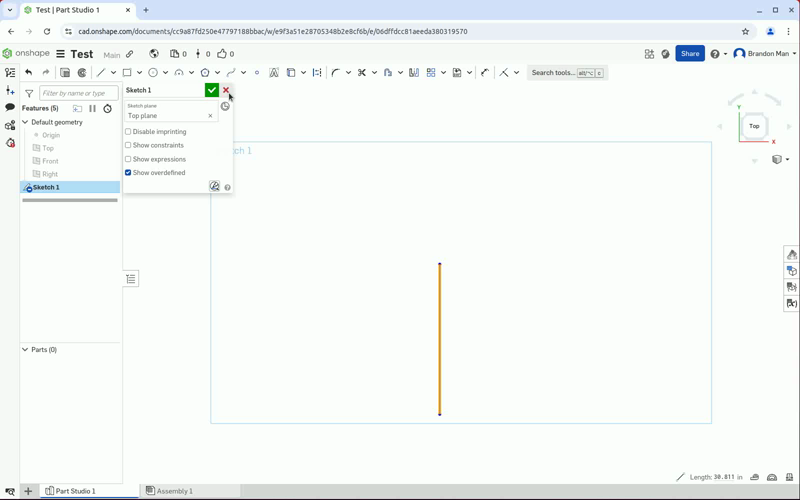
key(shift+h)
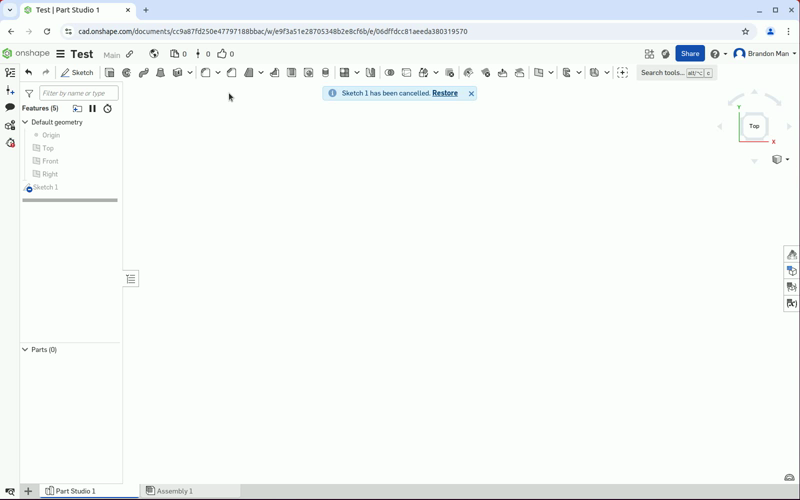
mouse_move(73, 352)
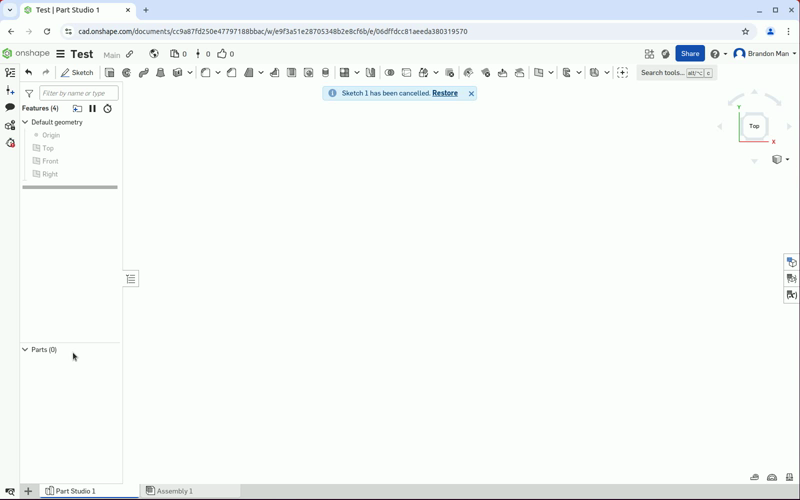
key(y)
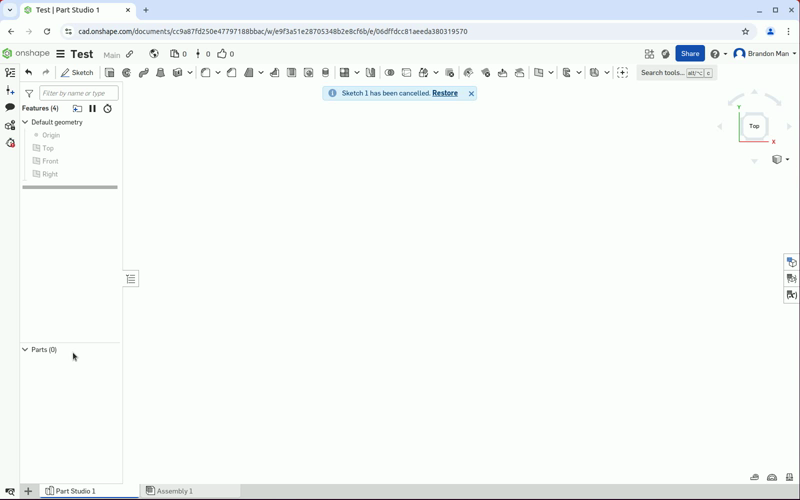
key(shift+p)
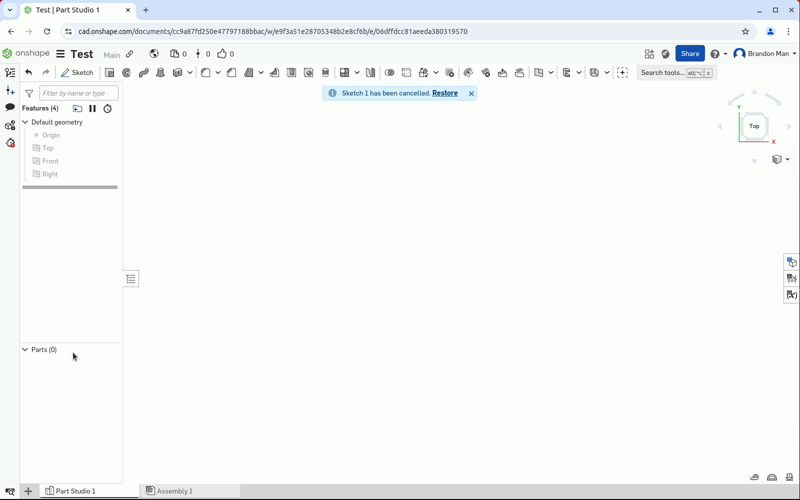
key(space)
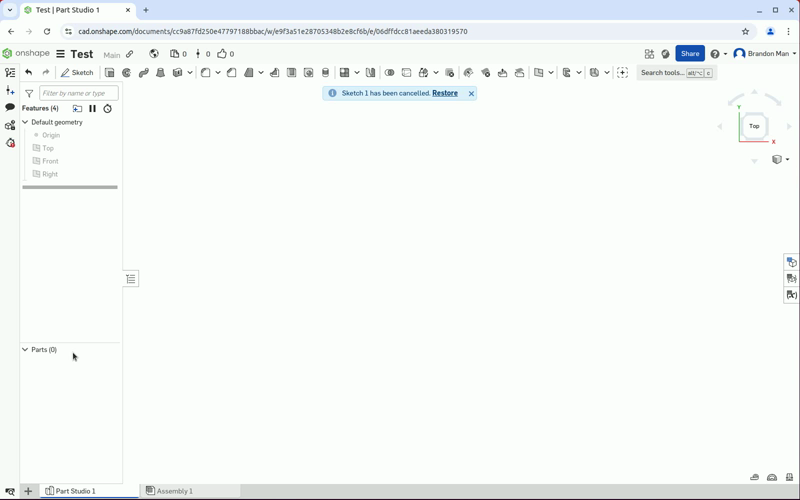
key_down(shift)
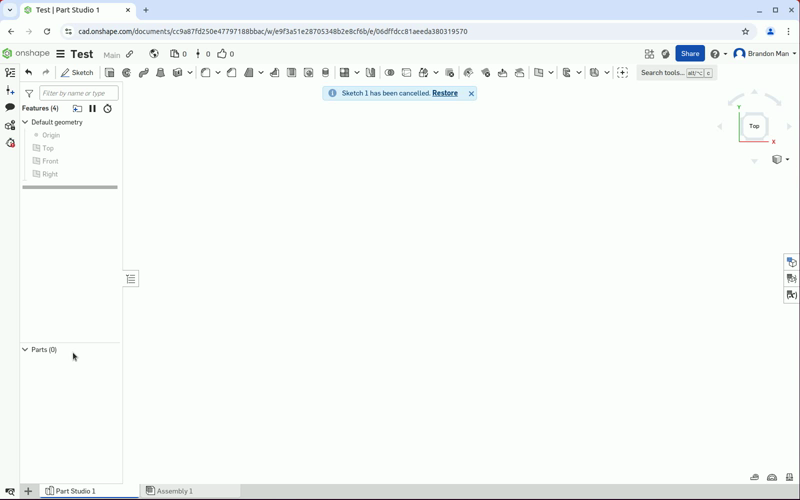
key(up)
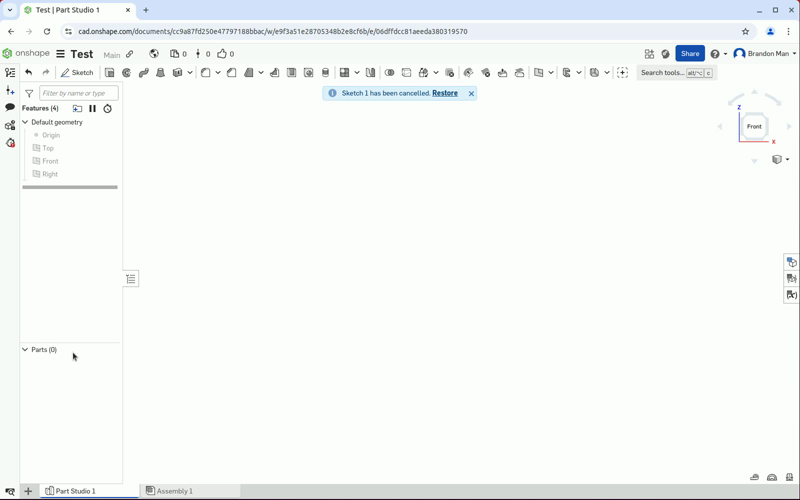
key_up(shift)
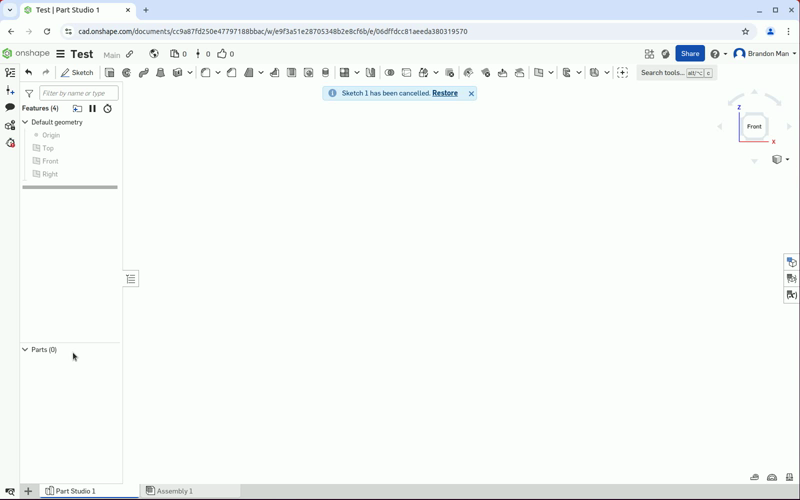
mouse_move(73, 352)
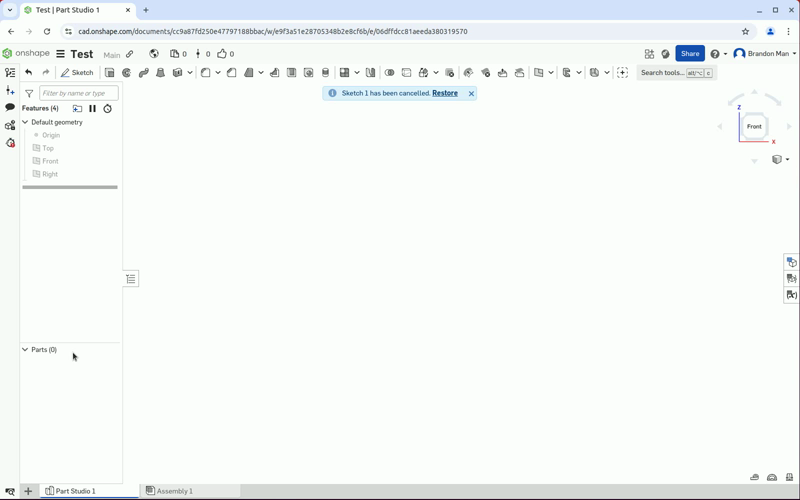
key(shift+y)
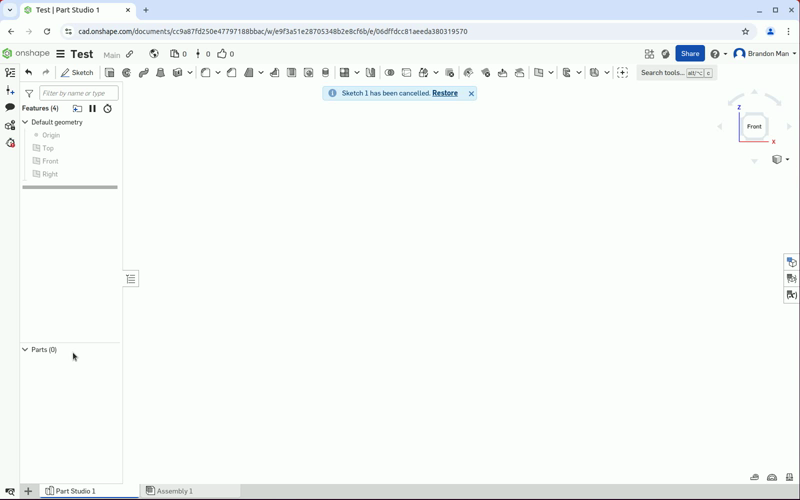
key(shift+s)
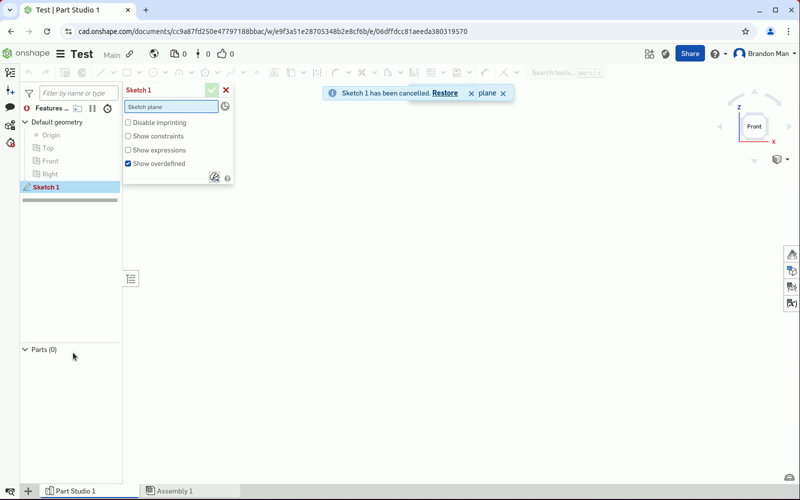
mouse_move(73, 163)
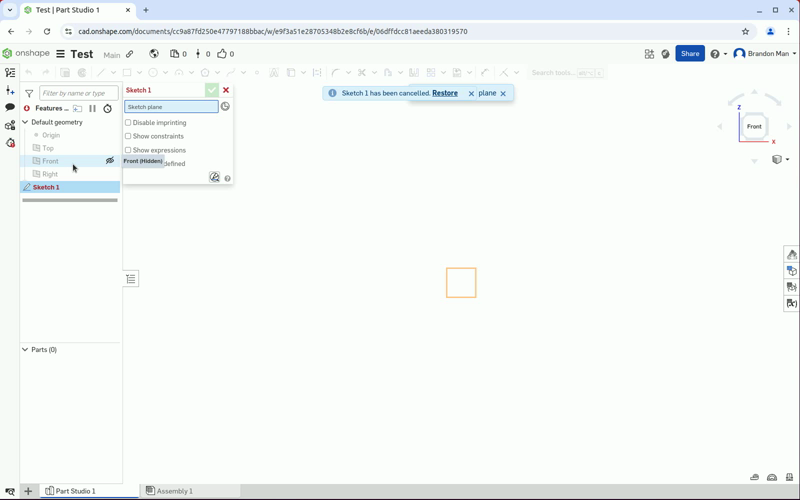
click(73, 163)
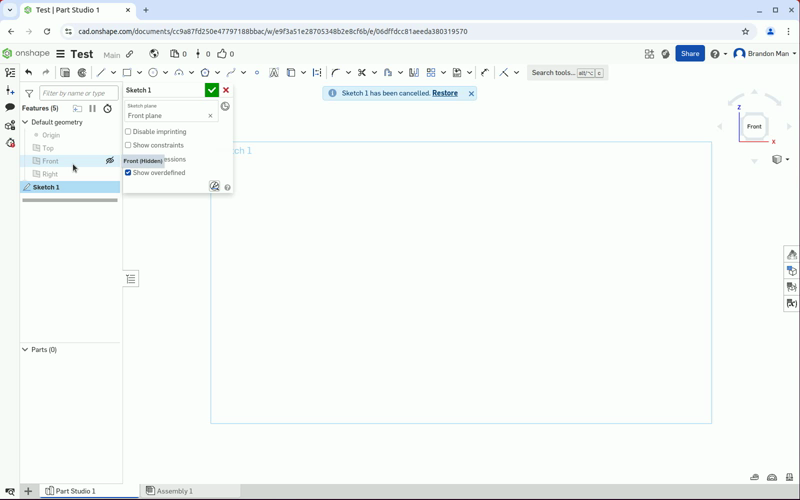
mouse_move(73, 352)
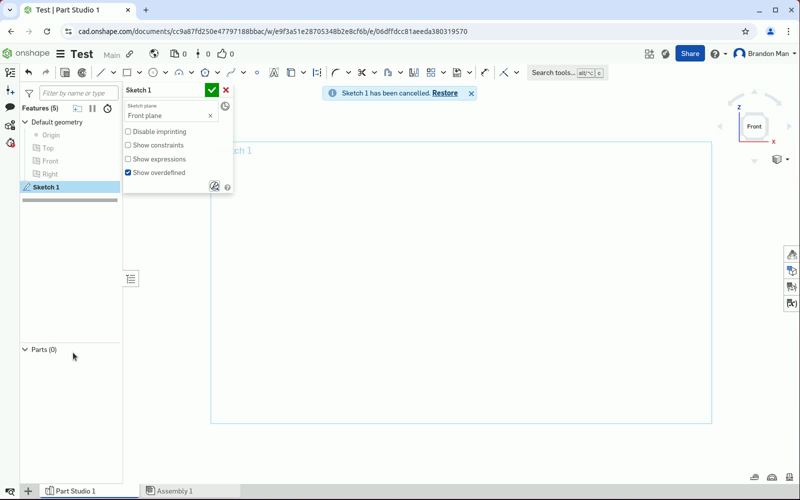
key(y)
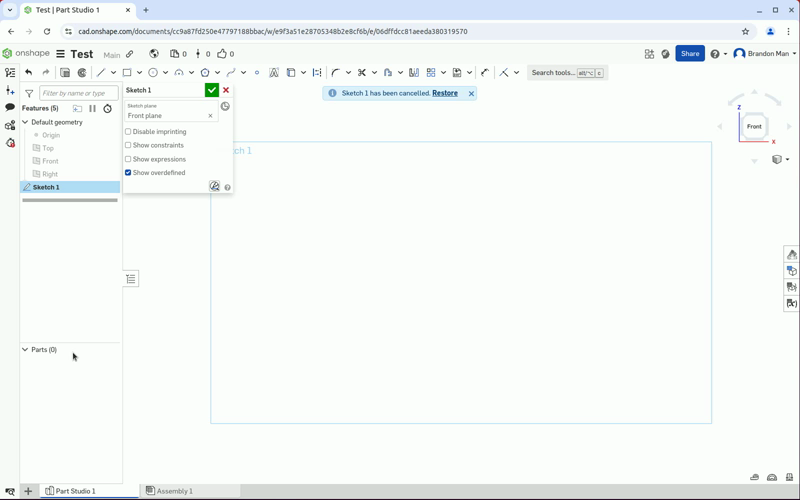
key(l)
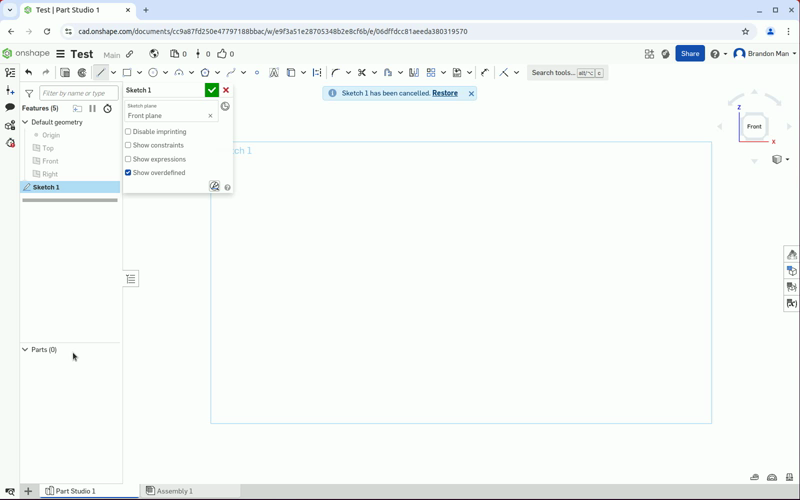
key_down(shift)
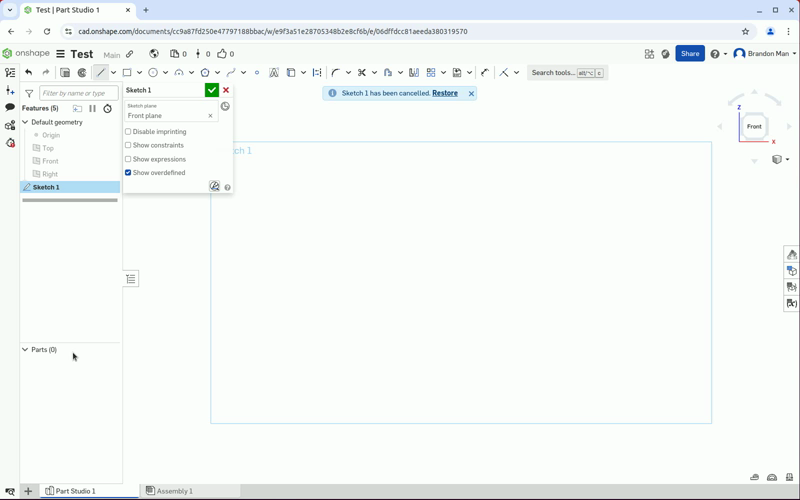
mouse_move(383, 278)
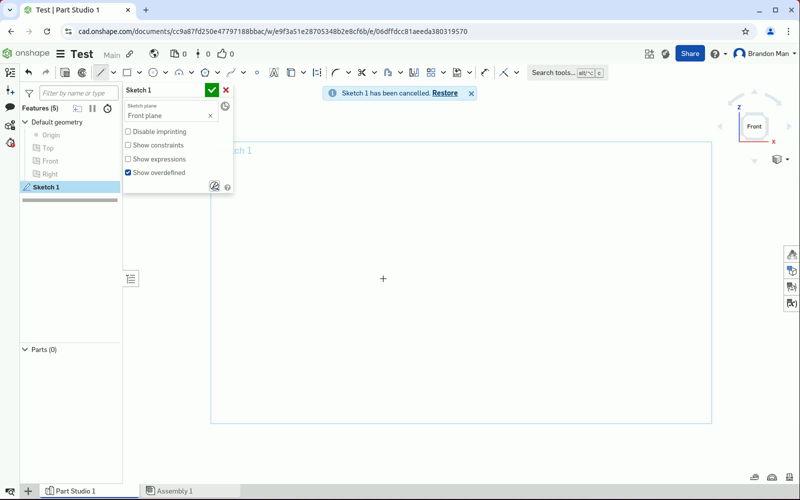
click(383, 278)
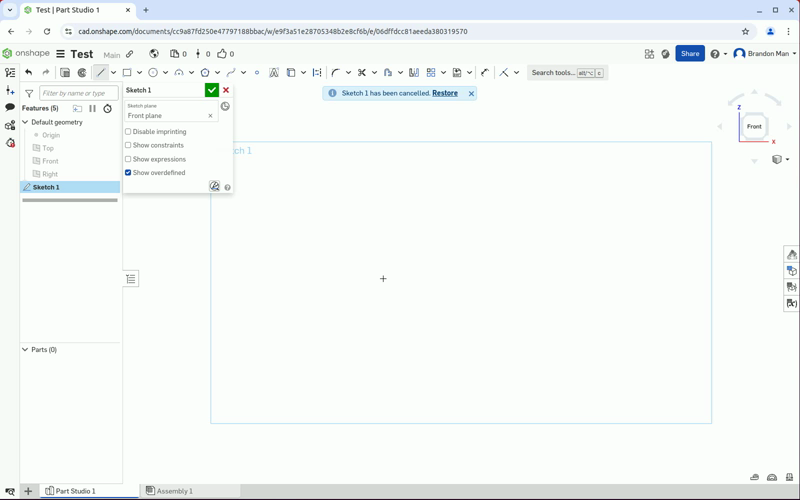
key_up(shift)
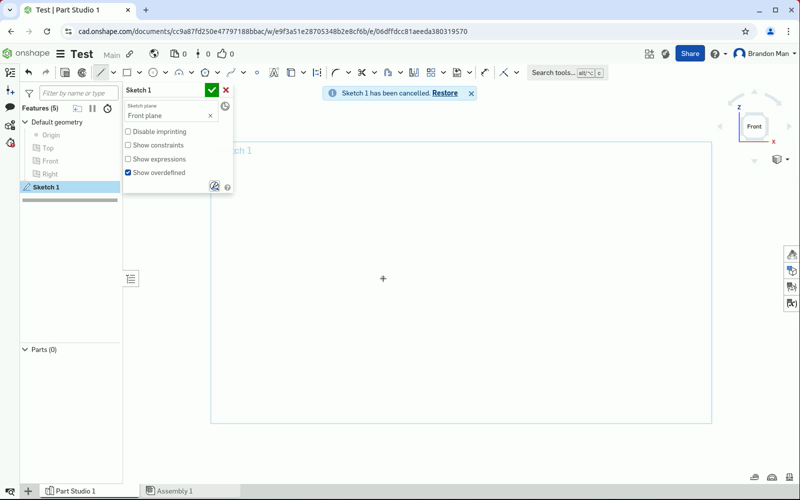
key_down(shift)
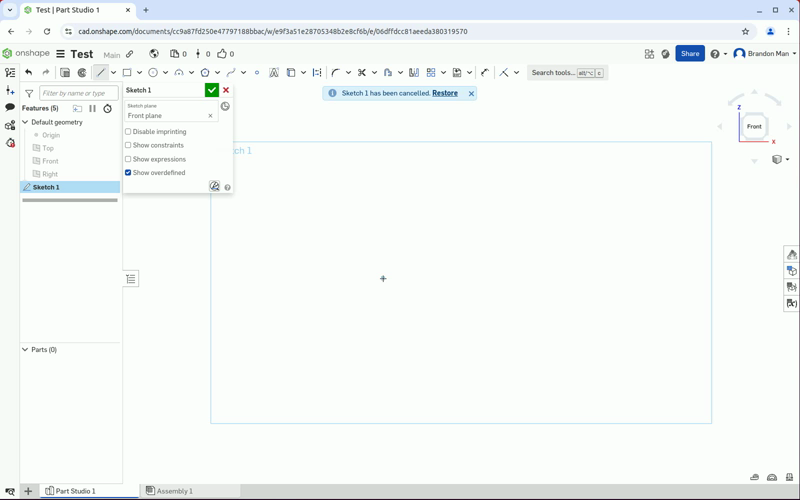
mouse_move(413, 278)
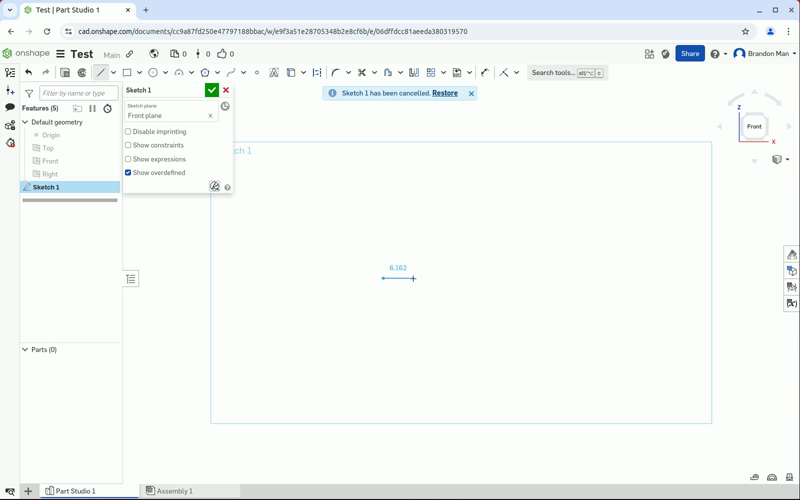
mouse_move(402, 334)
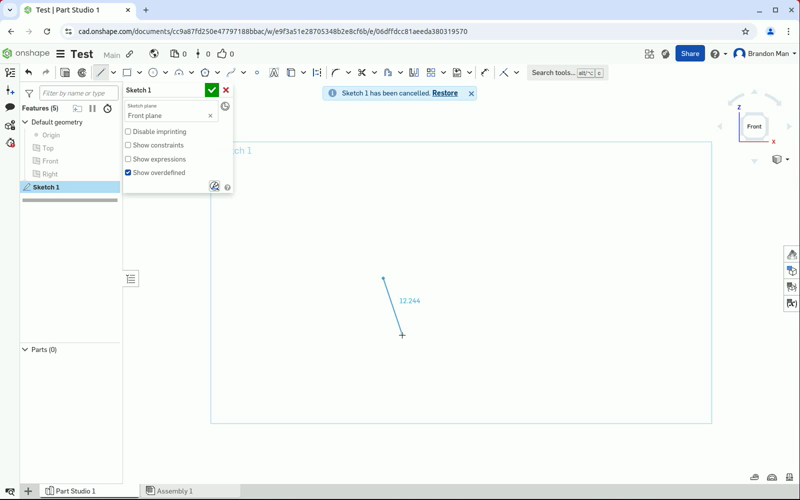
click(402, 334)
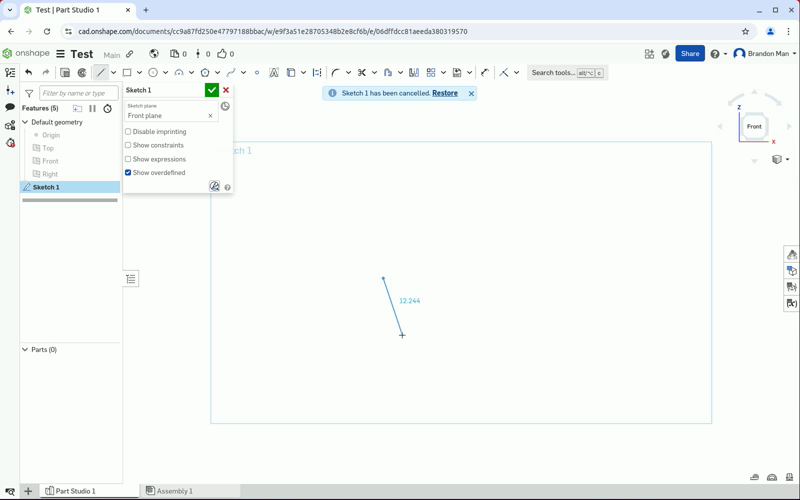
key_up(shift)
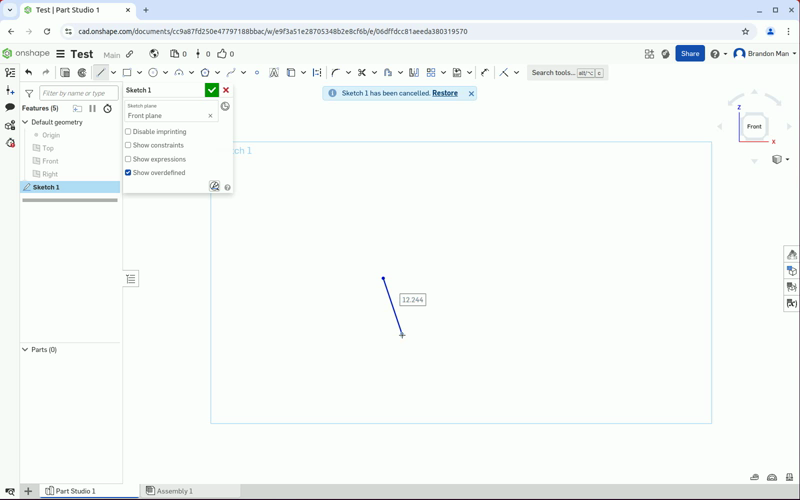
key_down(shift)
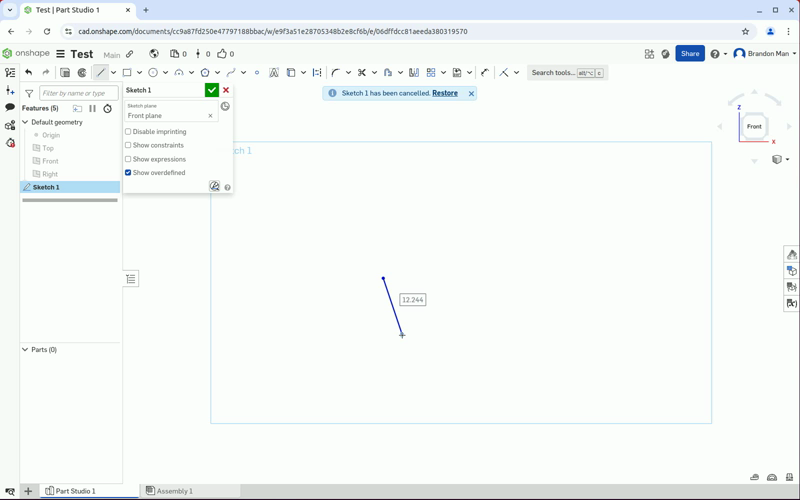
mouse_move(432, 334)
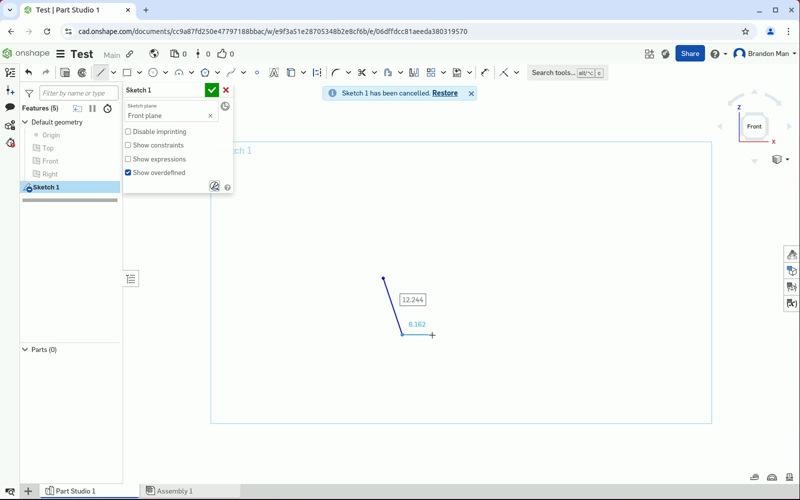
mouse_move(461, 334)
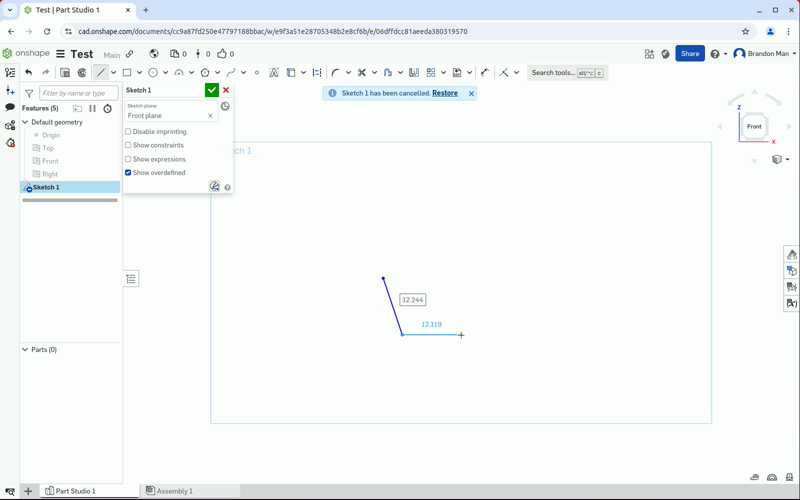
click(461, 334)
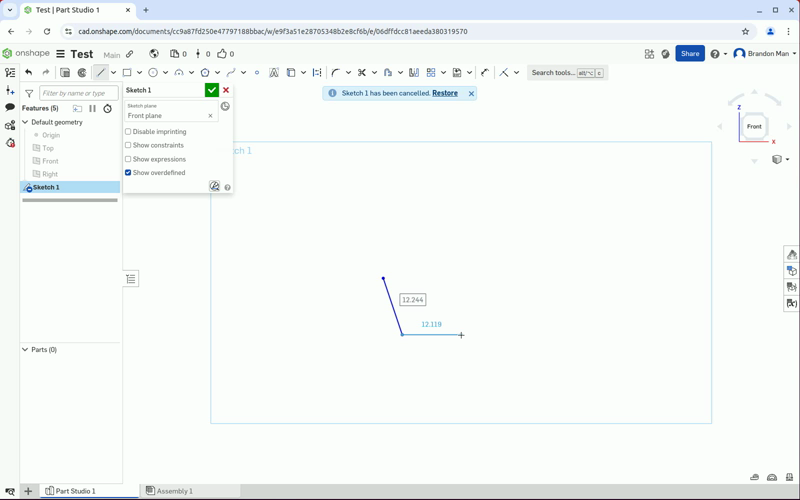
key_up(shift)
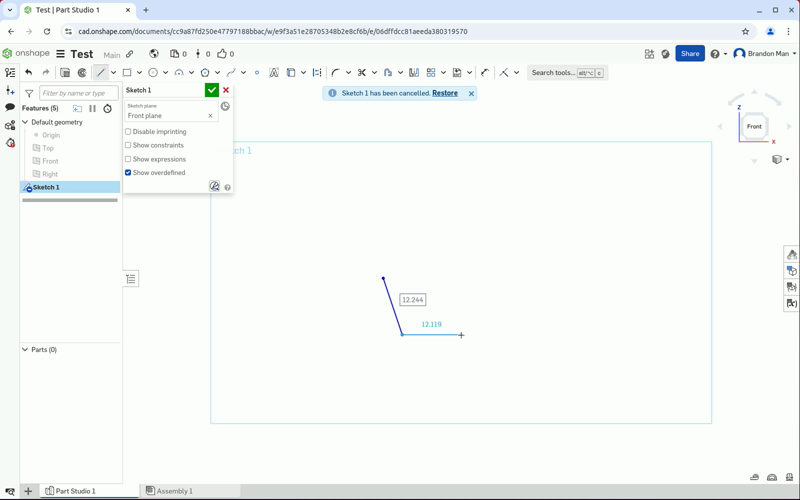
key(esc)
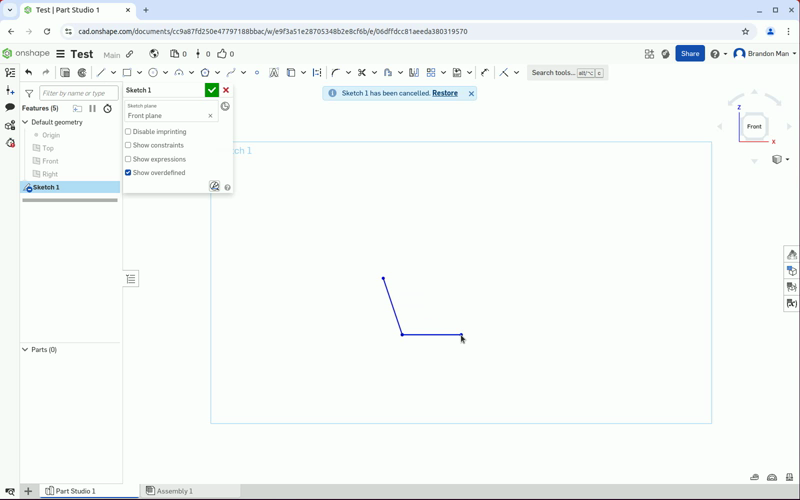
key(a)
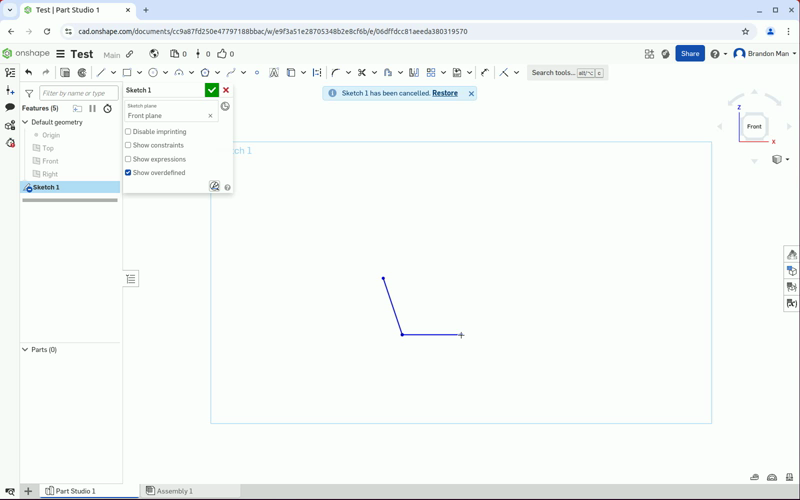
mouse_move(461, 334)
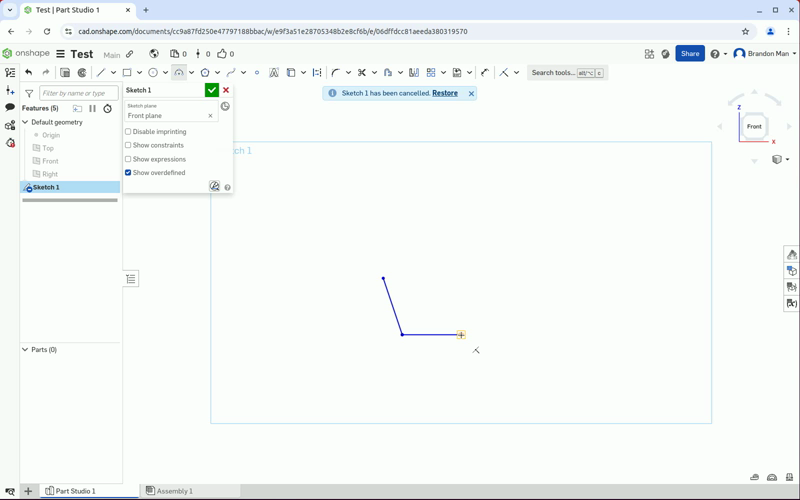
click(461, 334)
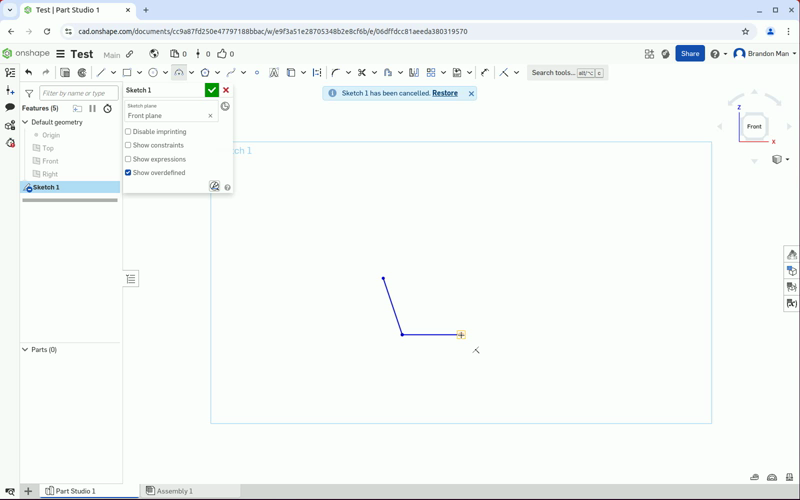
mouse_move(383, 278)
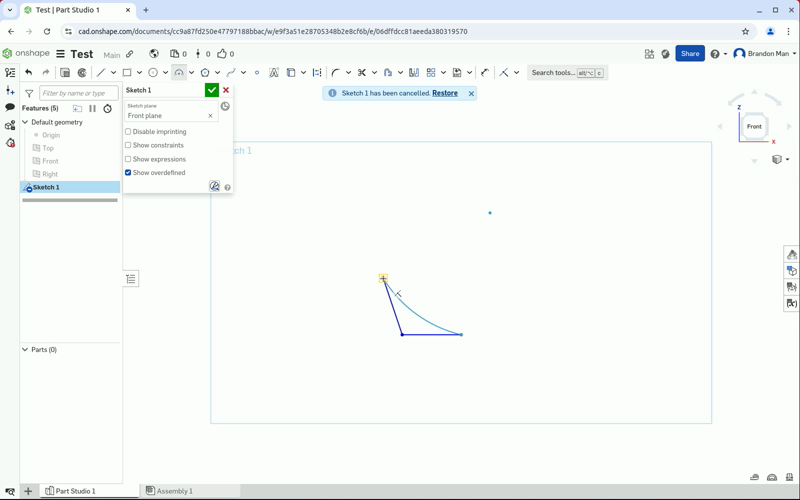
click(383, 278)
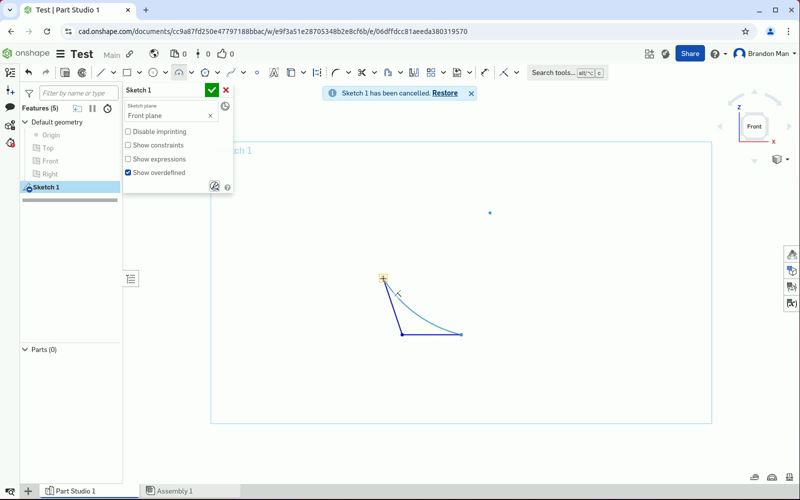
key_down(shift)
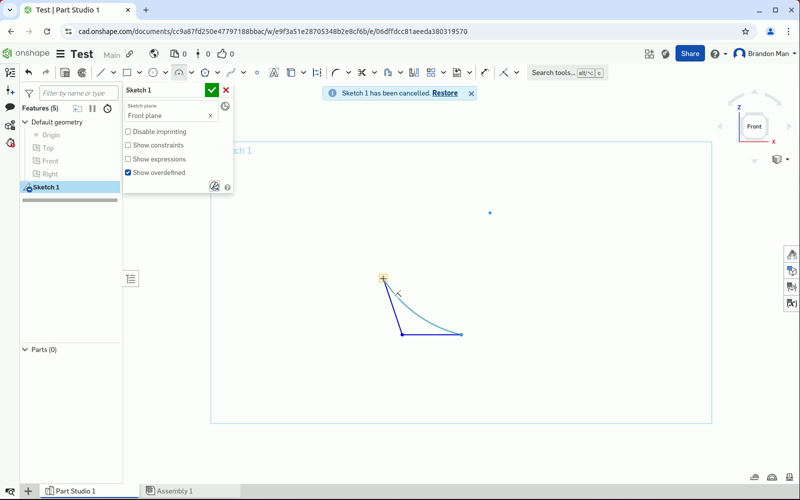
mouse_move(413, 318)
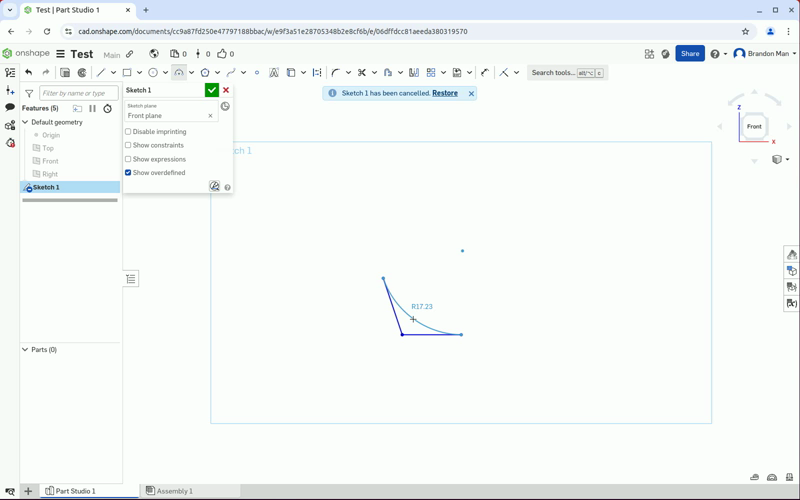
click(413, 318)
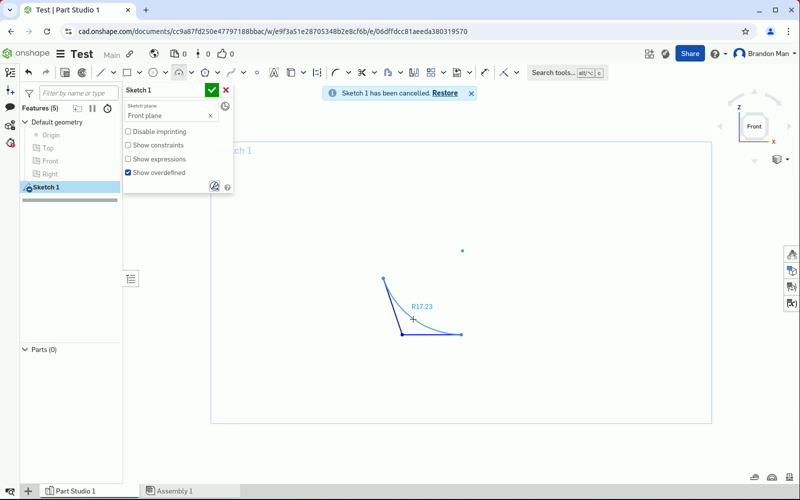
key_up(shift)
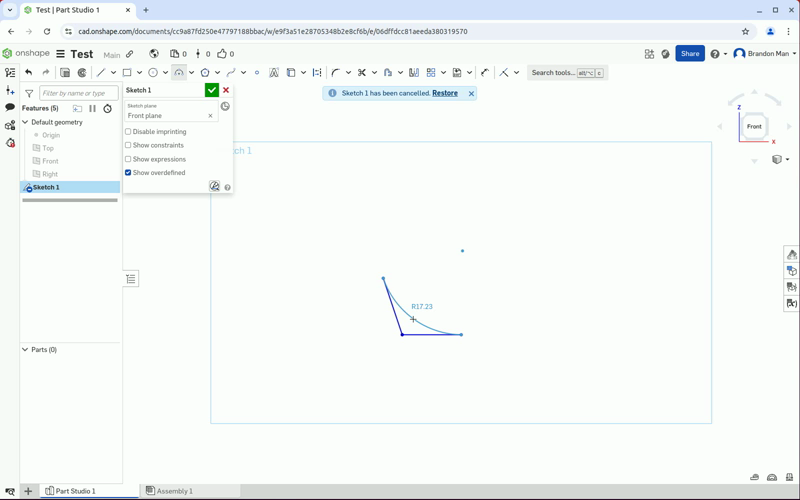
key(esc)
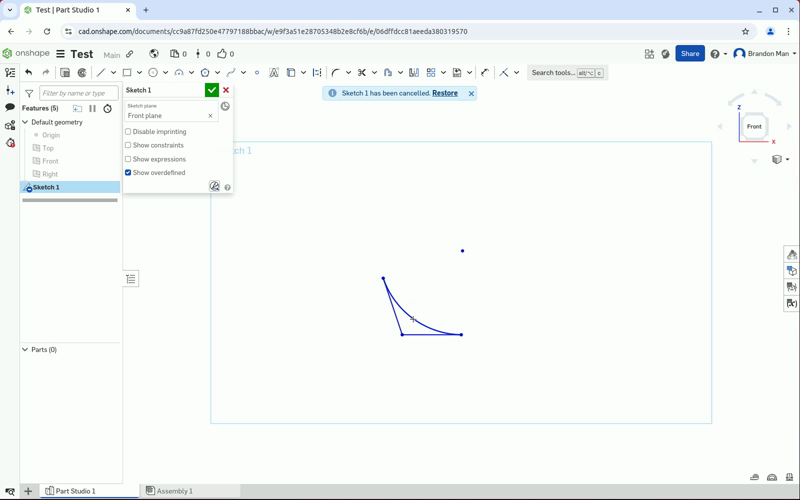
mouse_move(415, 321)
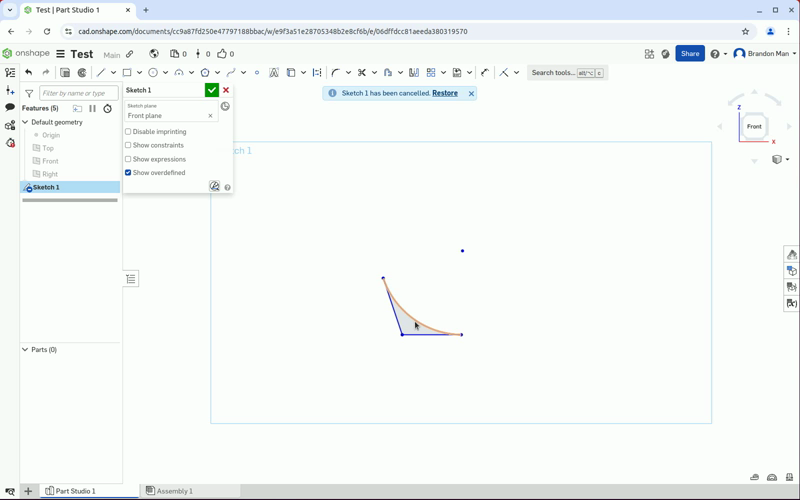
scroll(6)
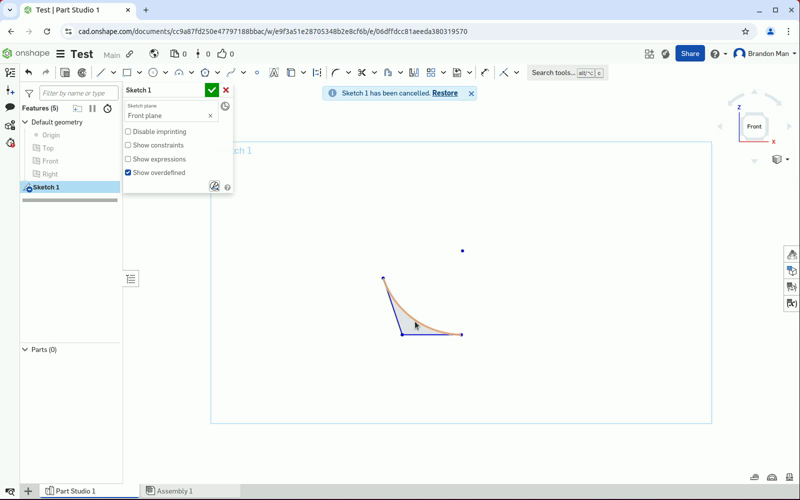
scroll(6)
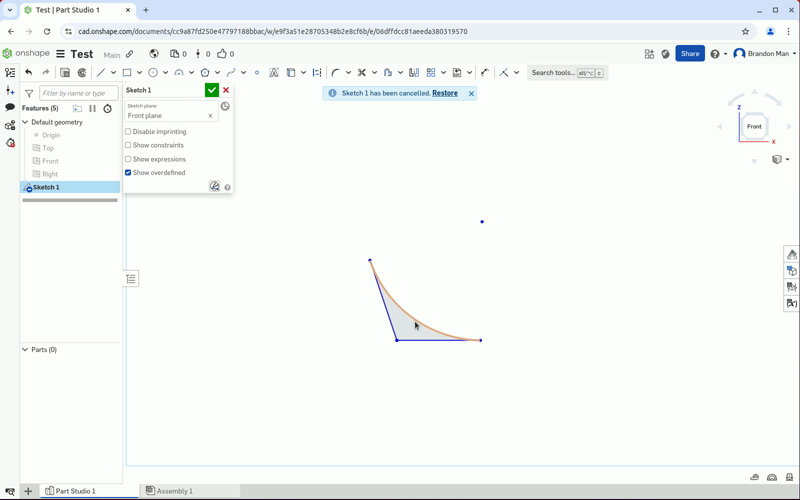
scroll(6)
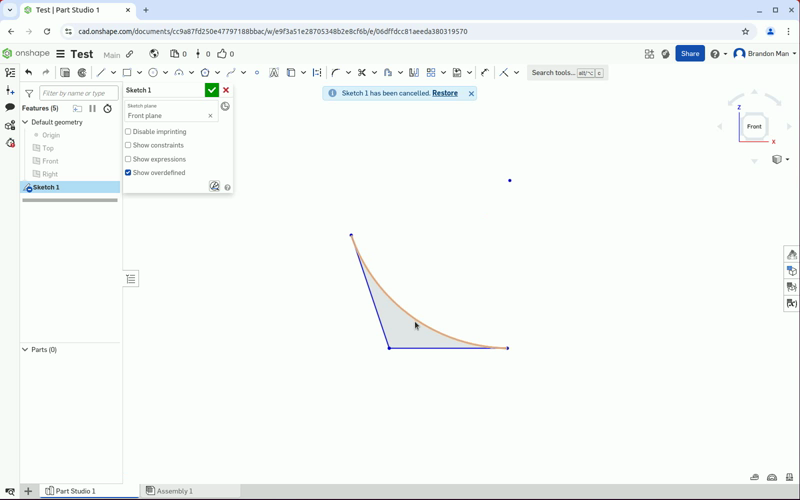
scroll(6)
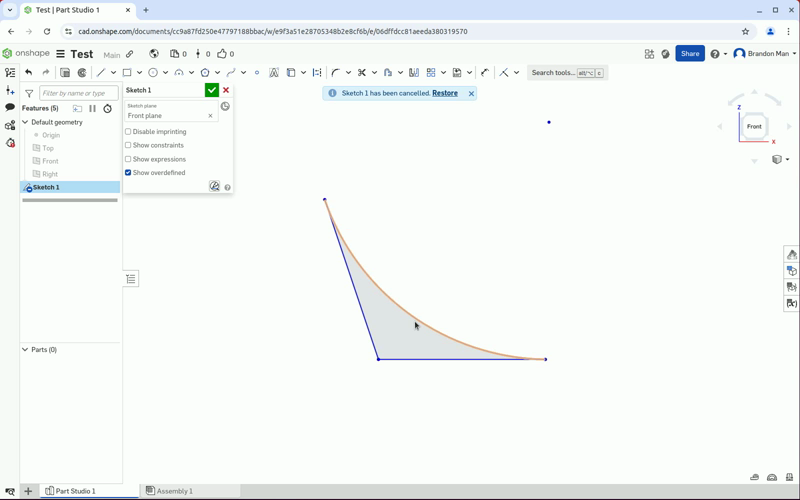
scroll(6)
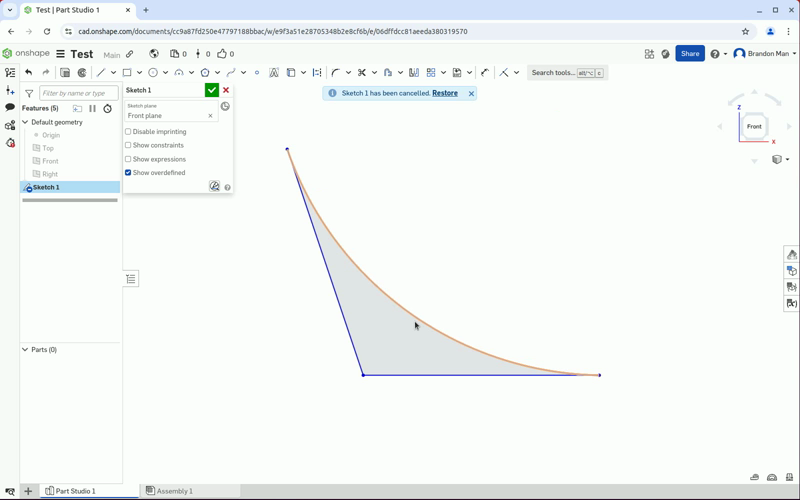
scroll(6)
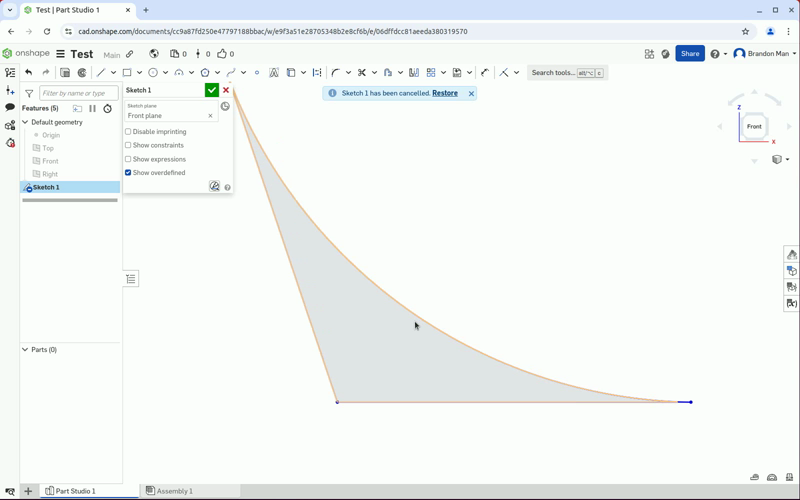
scroll(6)
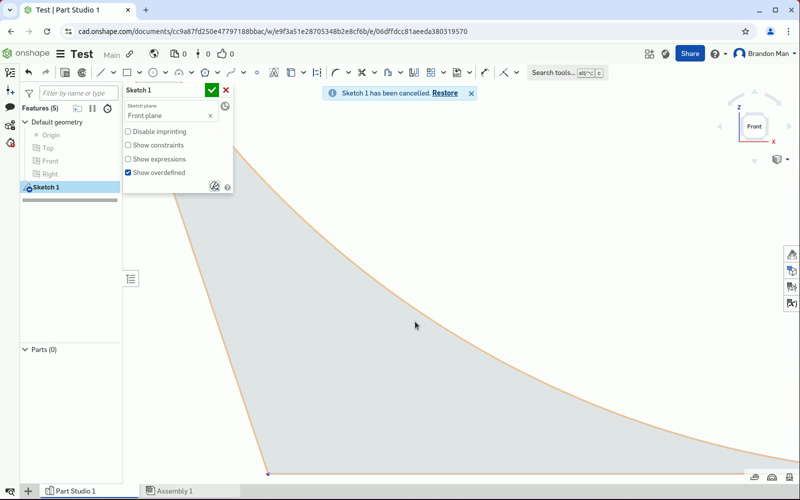
click(415, 321)
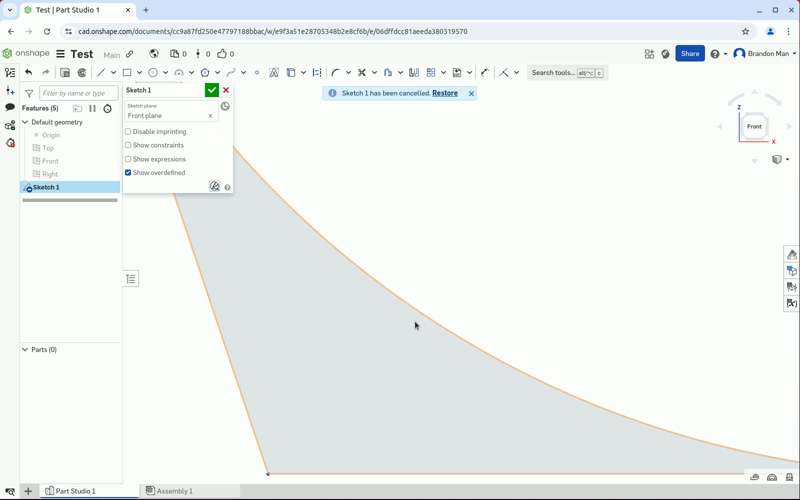
scroll(-6)
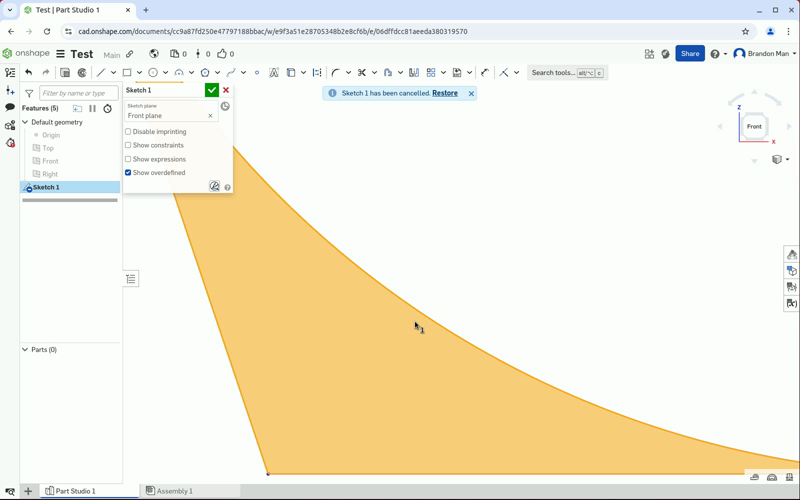
scroll(-6)
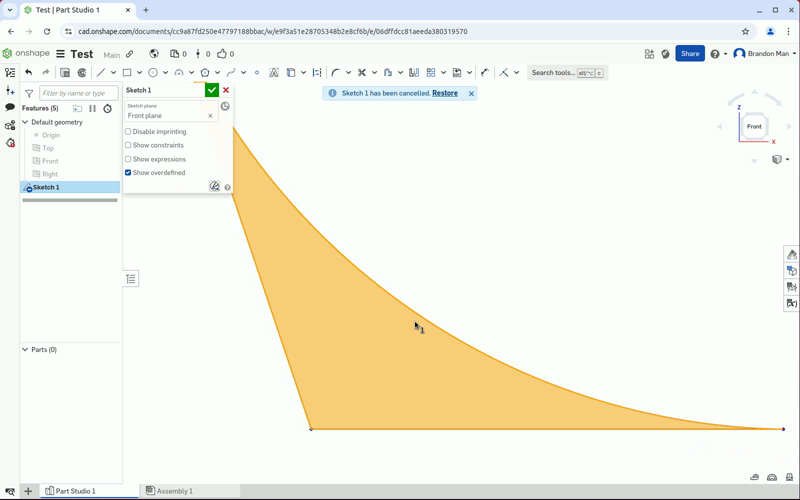
scroll(-6)
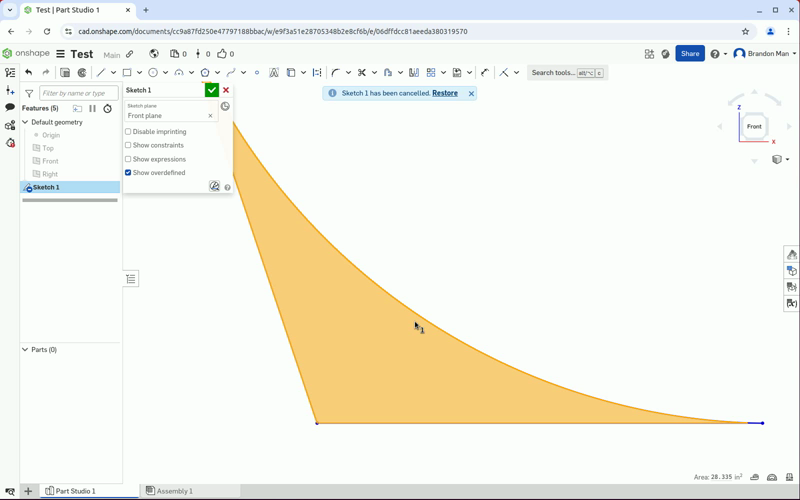
scroll(-6)
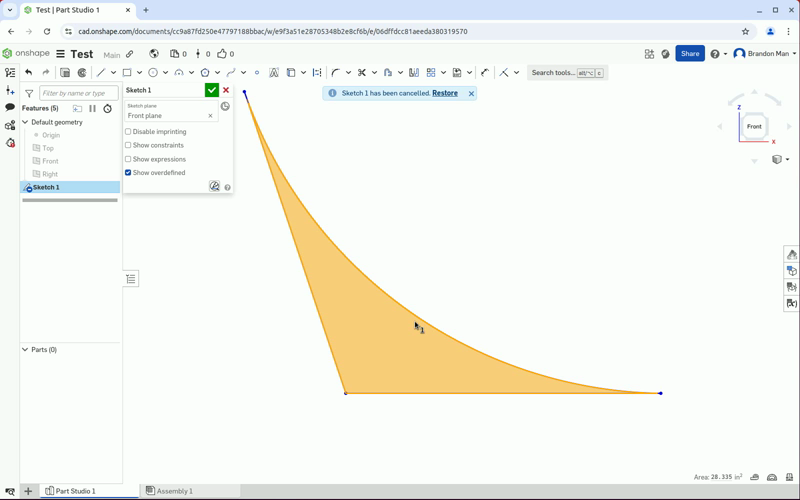
scroll(-6)
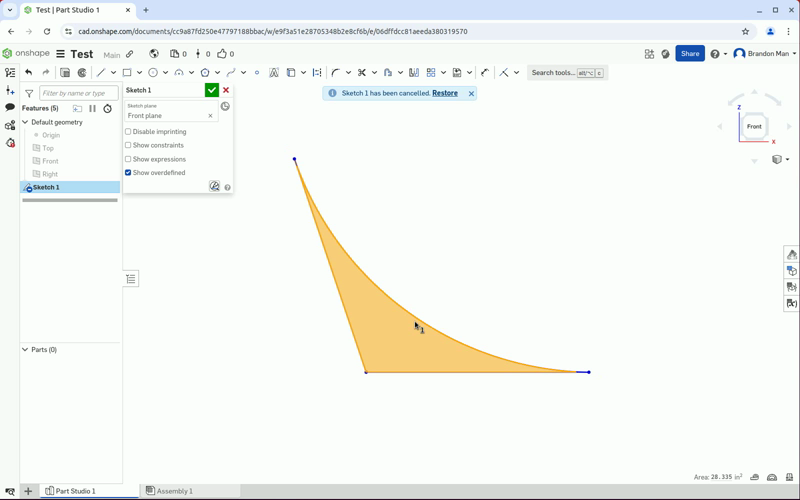
scroll(-6)
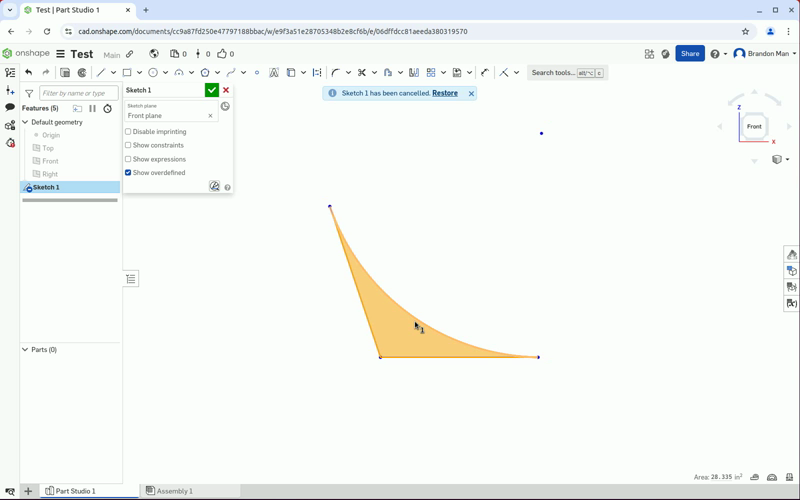
scroll(-6)
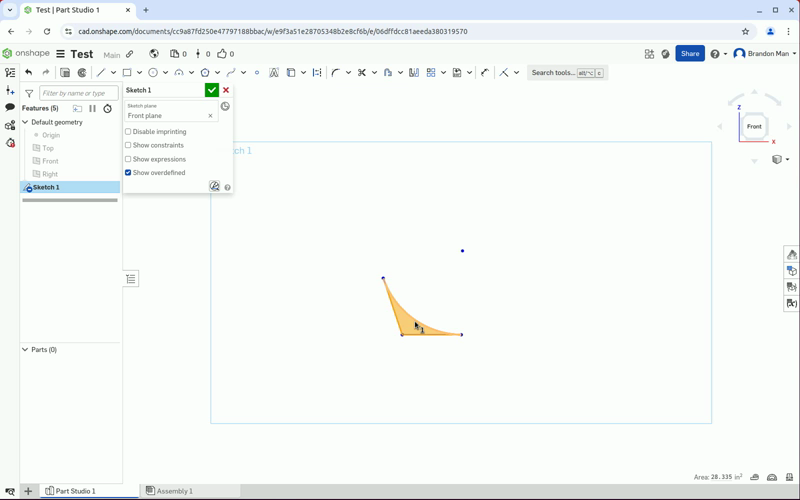
mouse_move(73, 352)
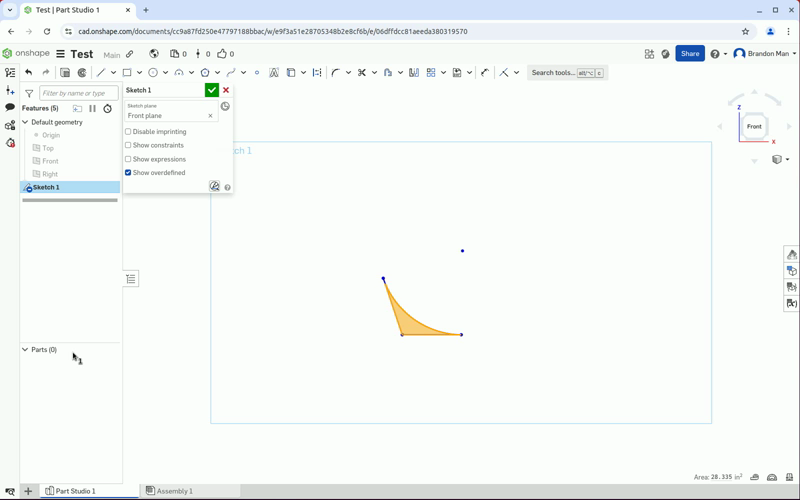
key(shift+y)
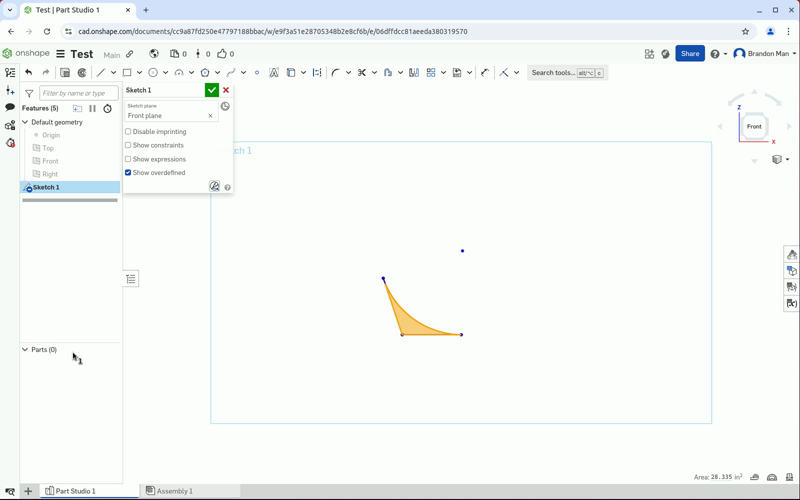
key(shift+e)
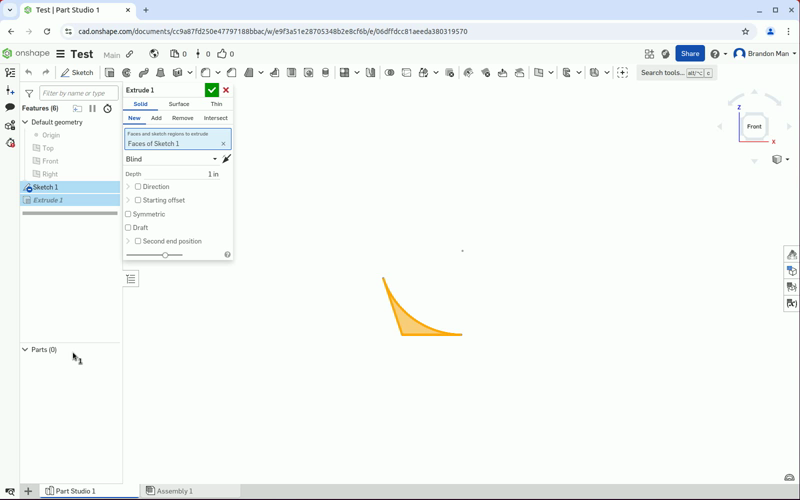
mouse_move(143, 106)
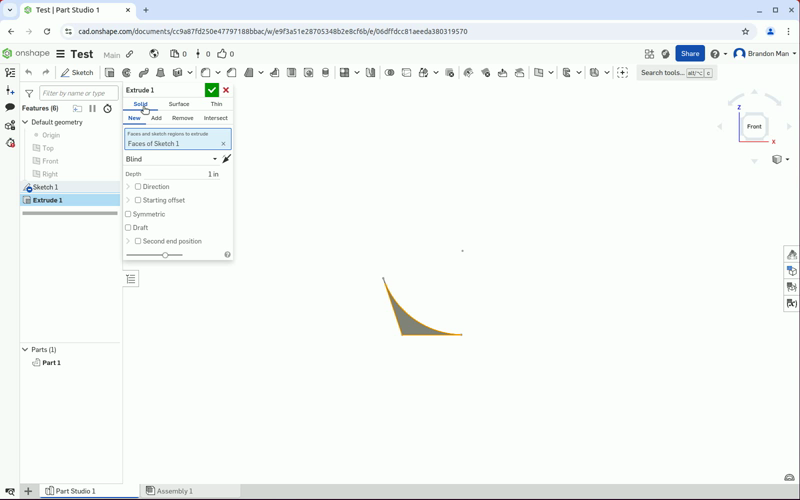
click(143, 106)
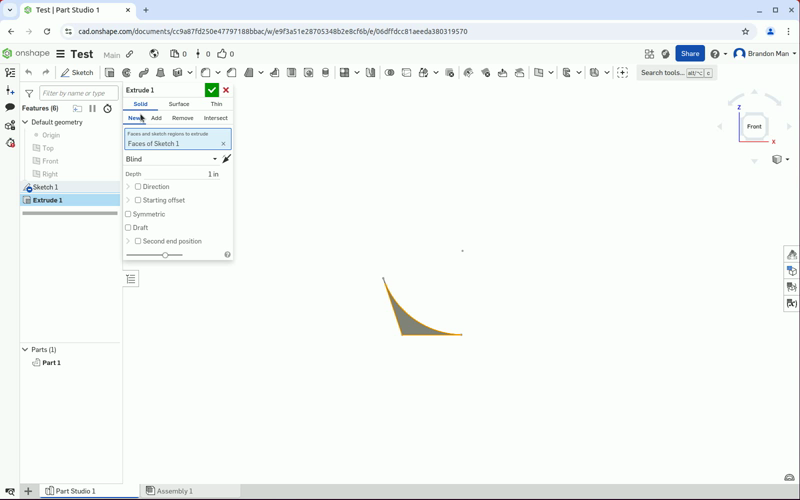
mouse_move(137, 120)
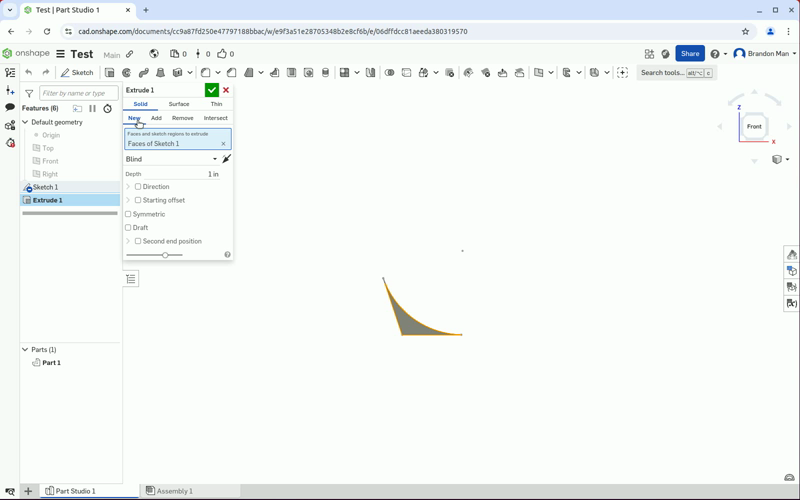
click(137, 120)
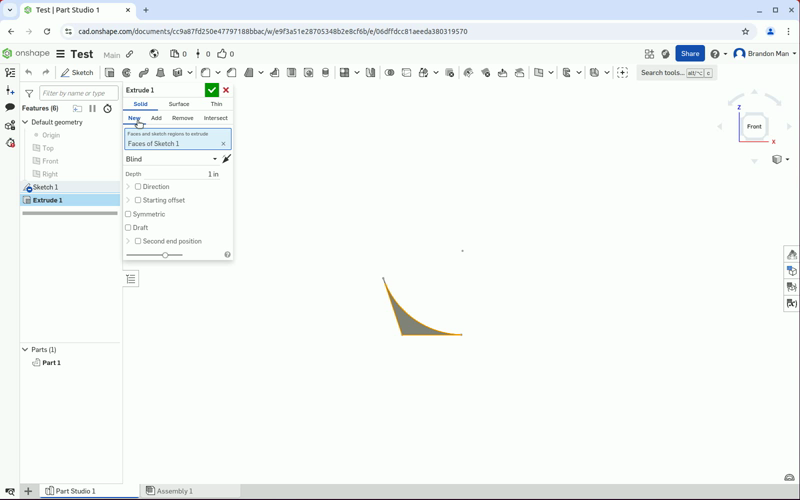
key(tab, 4)
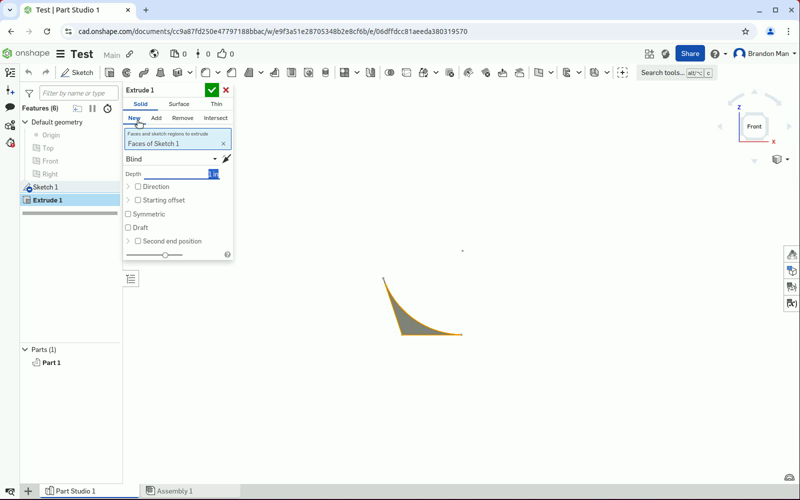
text(13.961)
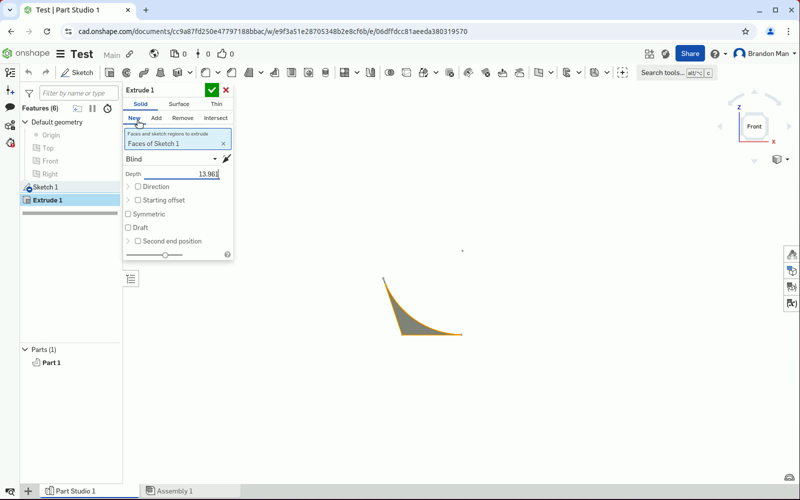
key(enter)
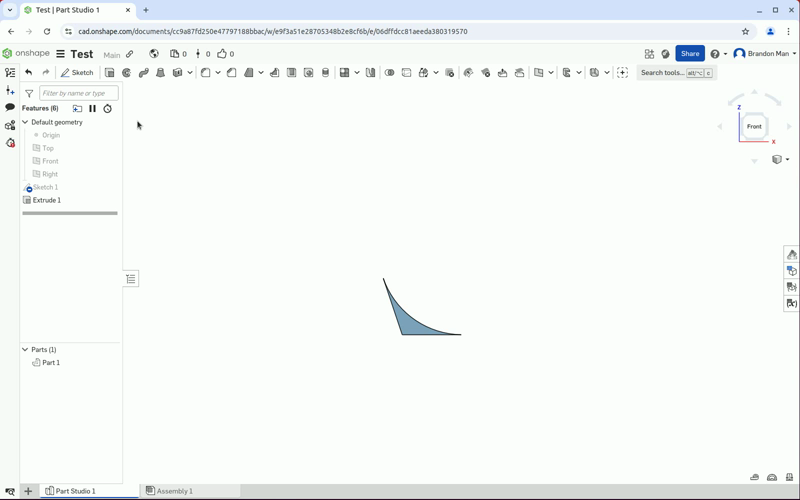
key(shift+h)
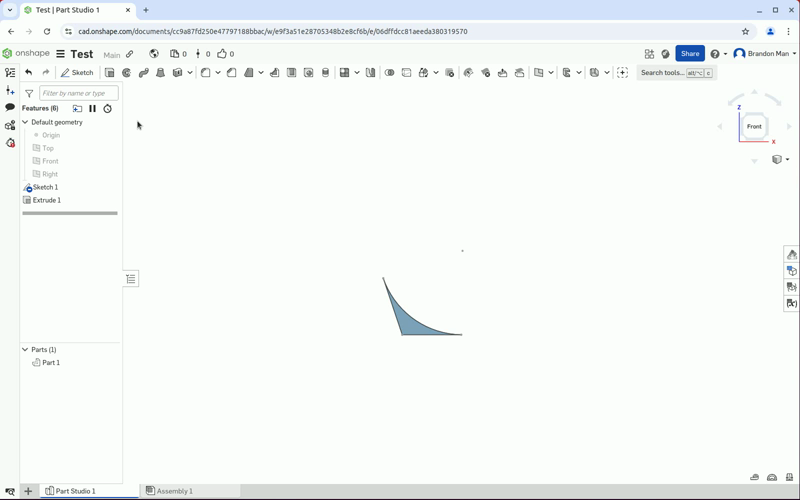
key(shift+h)
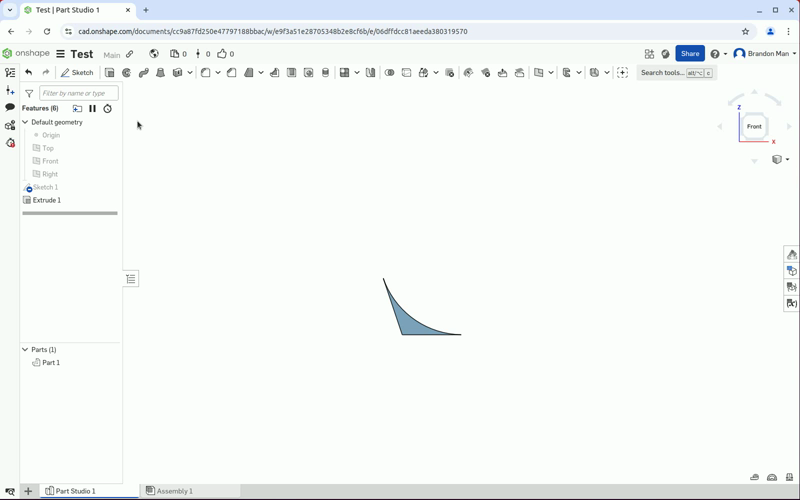
mouse_move(73, 189)
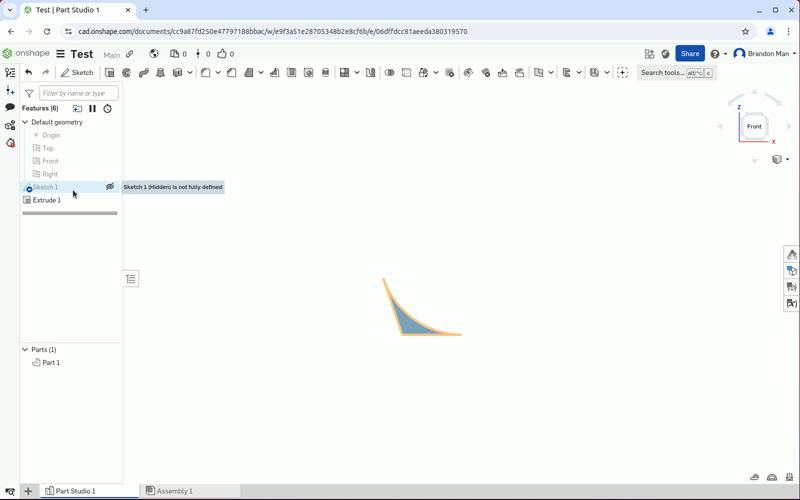
click(73, 189)
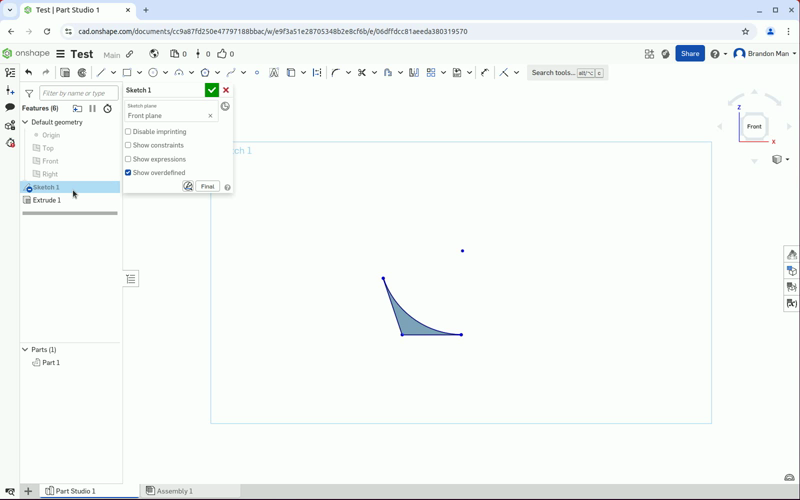
mouse_move(229, 92)
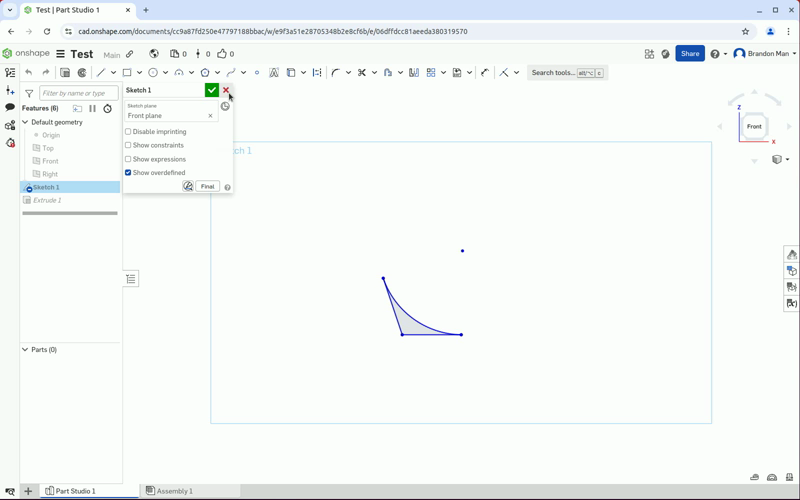
click(229, 92)
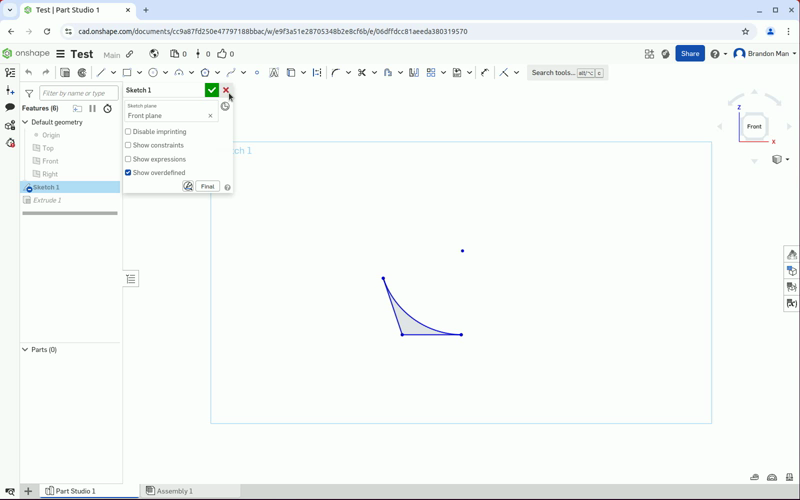
key(shift+s)
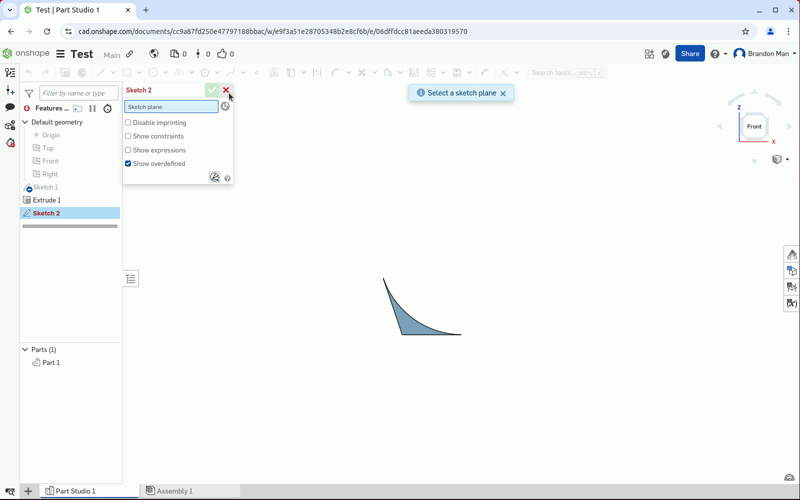
mouse_move(73, 163)
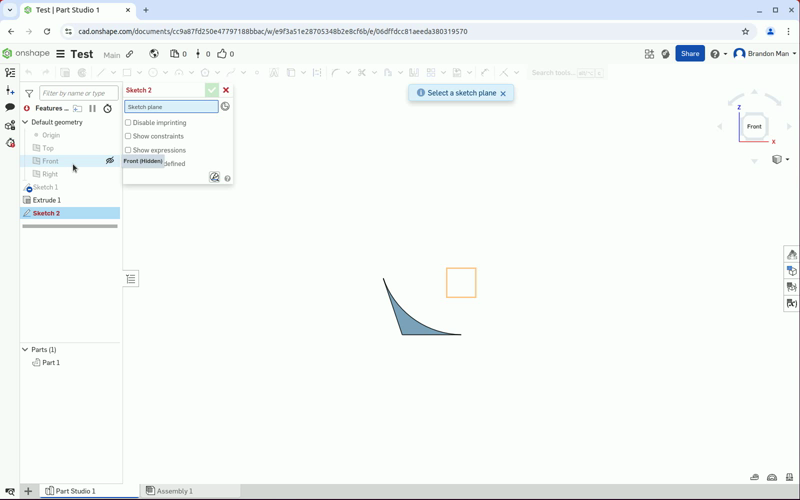
click(73, 163)
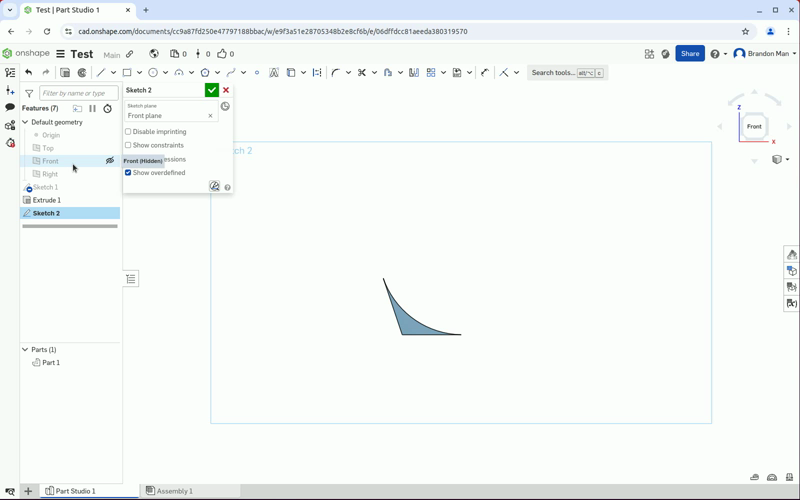
mouse_move(73, 352)
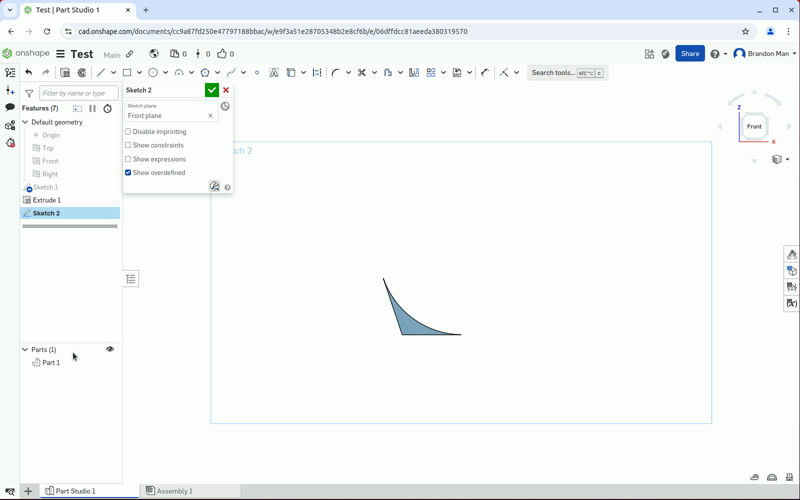
key(y)
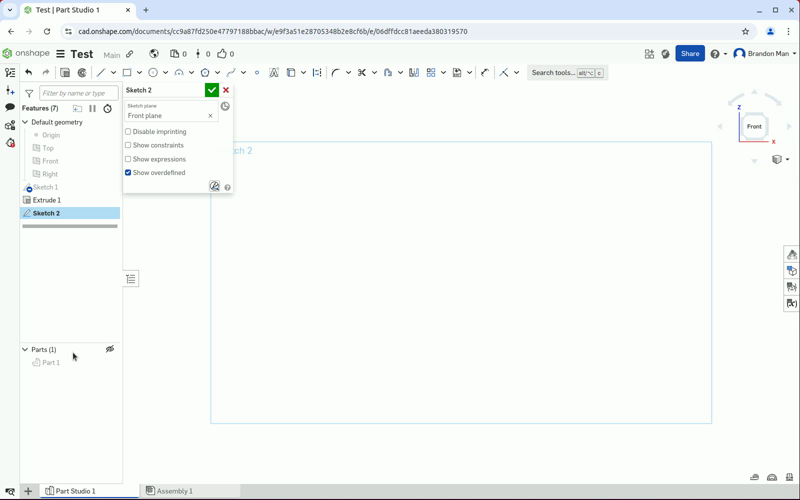
key(c)
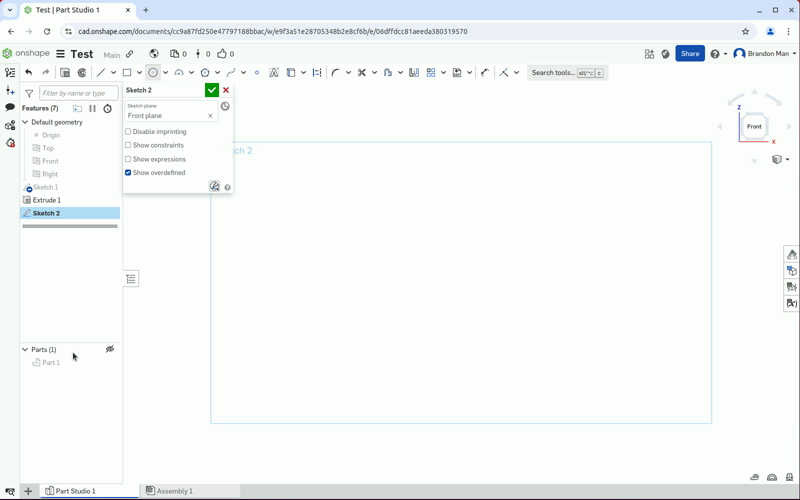
key_down(shift)
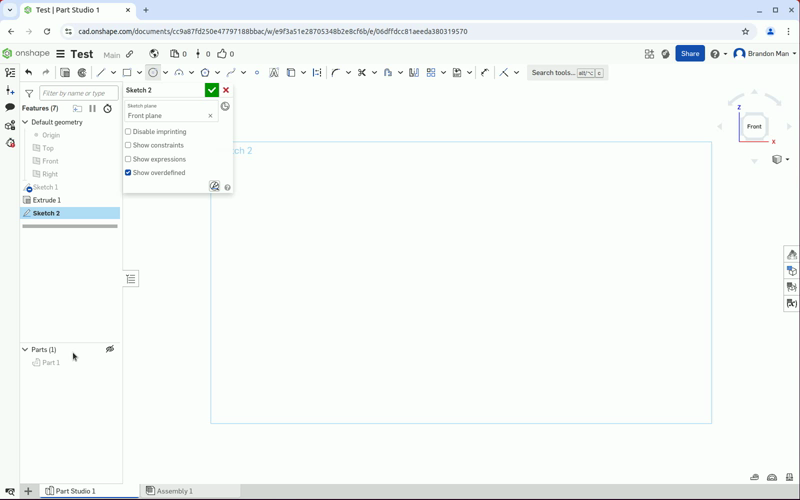
mouse_move(461, 252)
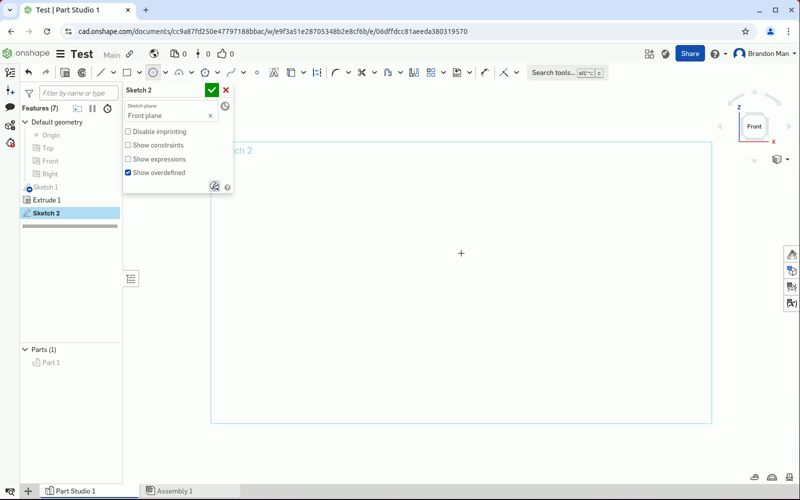
click(461, 252)
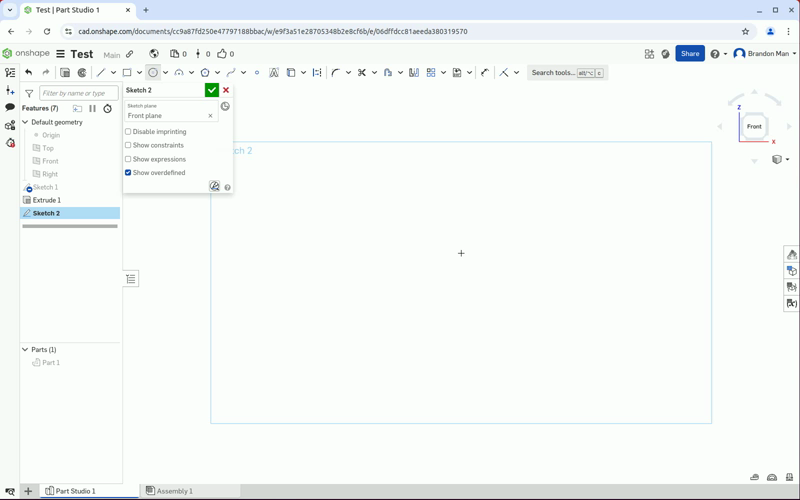
key_up(shift)
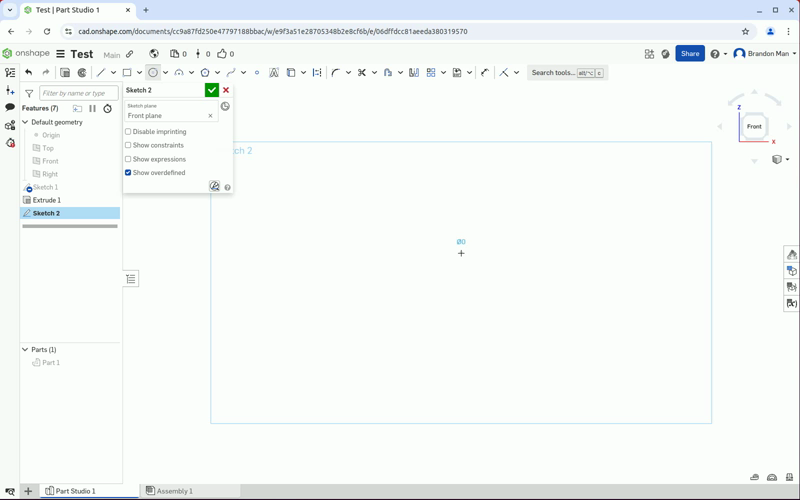
mouse_move(543, 252)
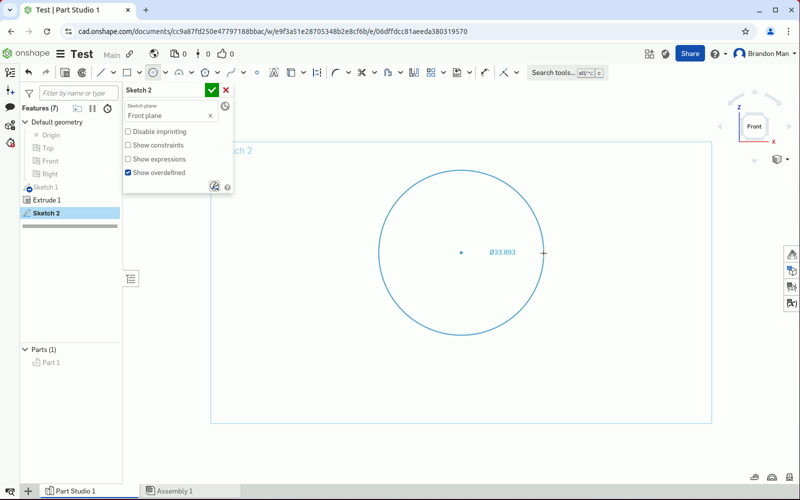
click(543, 252)
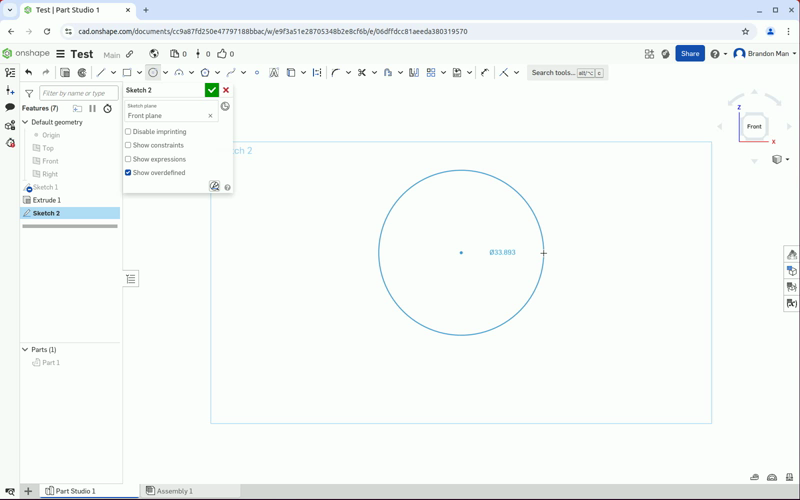
key(esc)
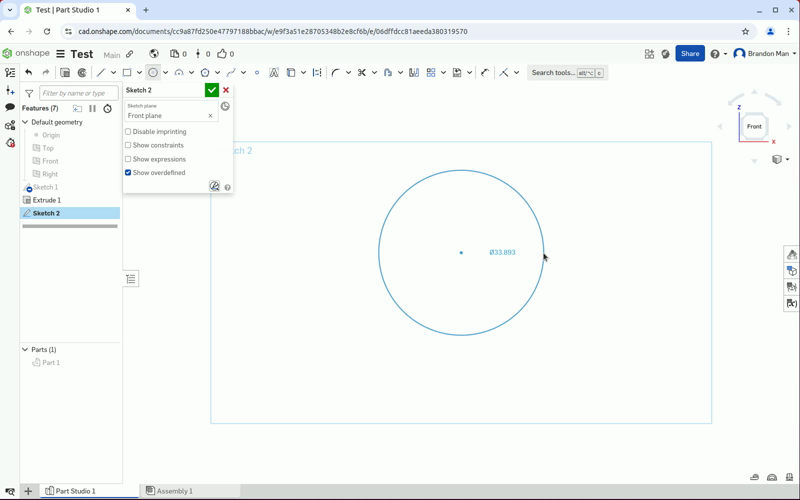
key(c)
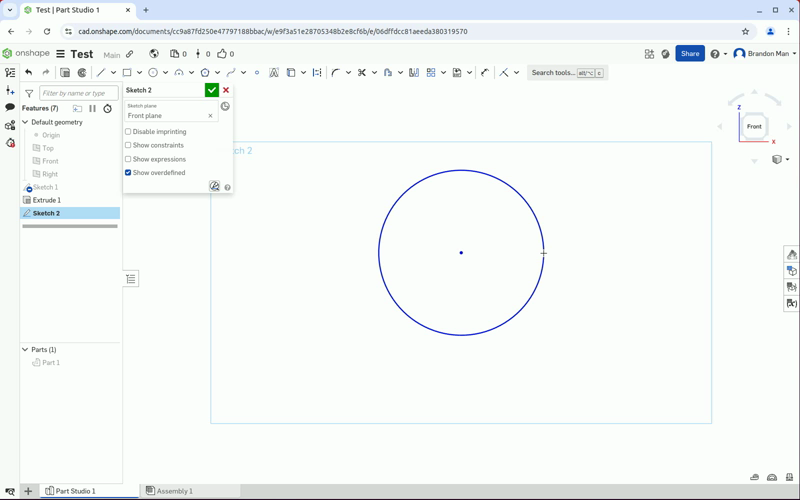
key_down(shift)
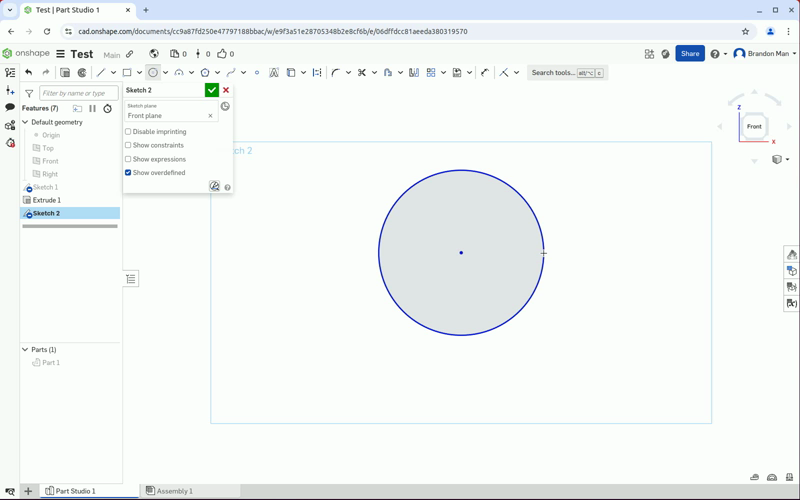
mouse_move(461, 252)
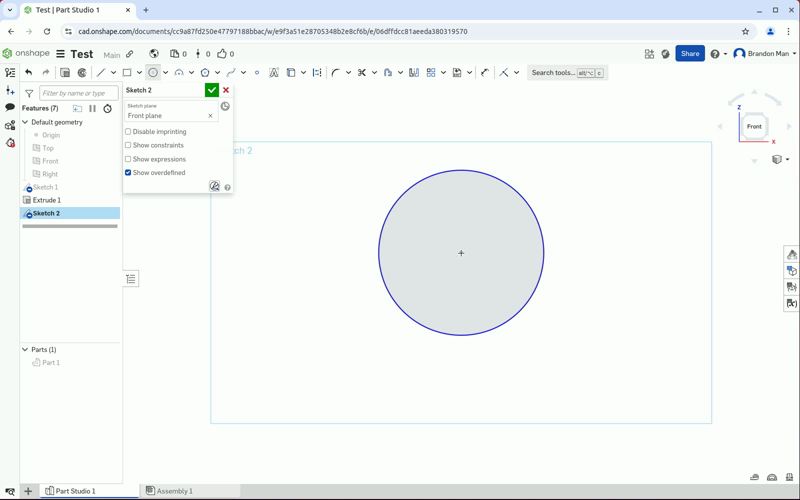
click(461, 252)
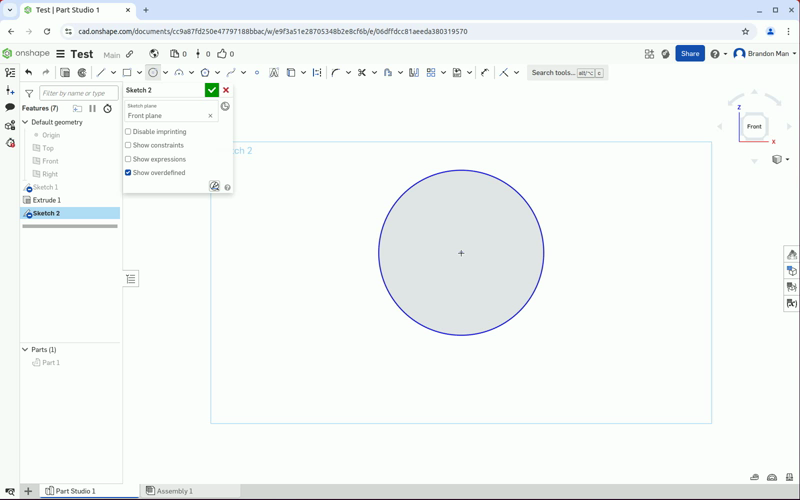
key_up(shift)
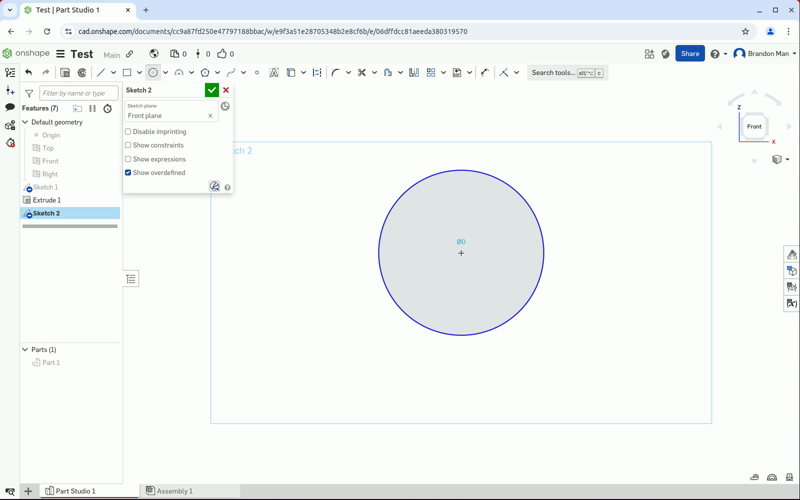
mouse_move(521, 252)
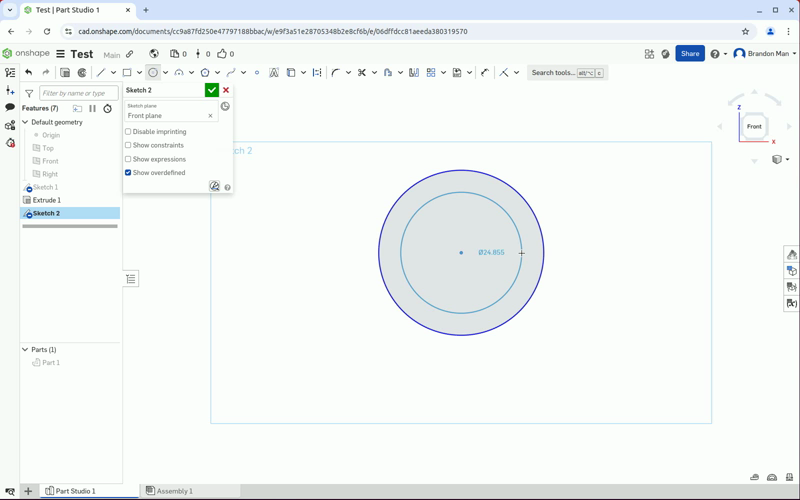
click(521, 252)
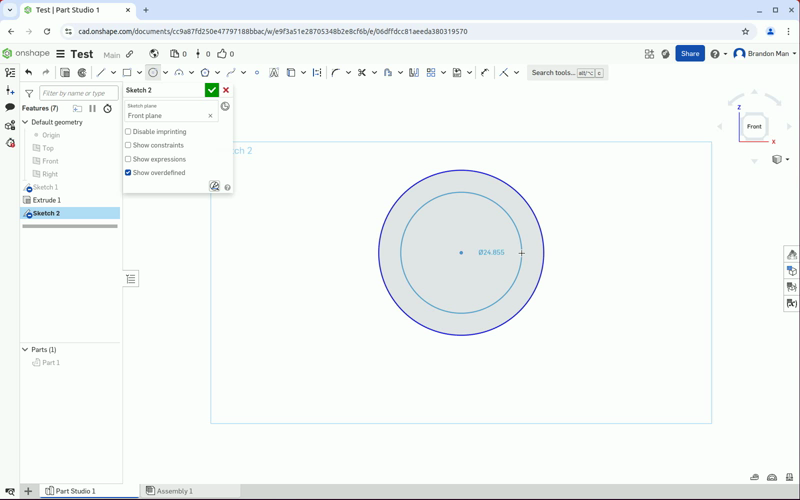
key(esc)
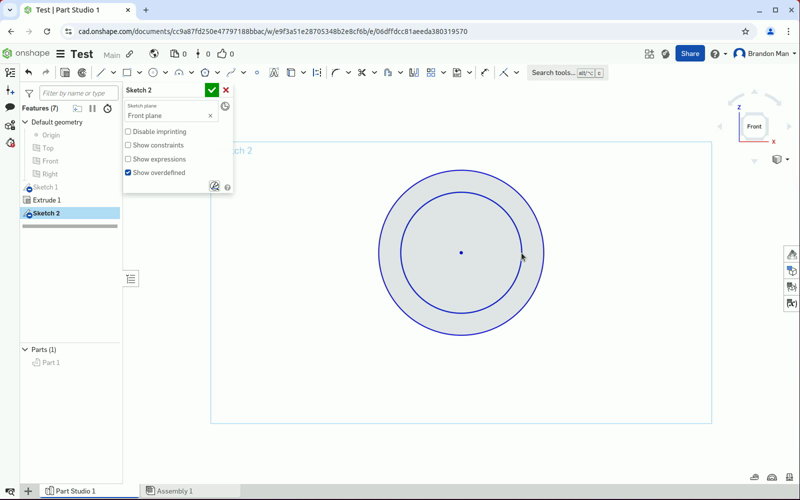
mouse_move(518, 209)
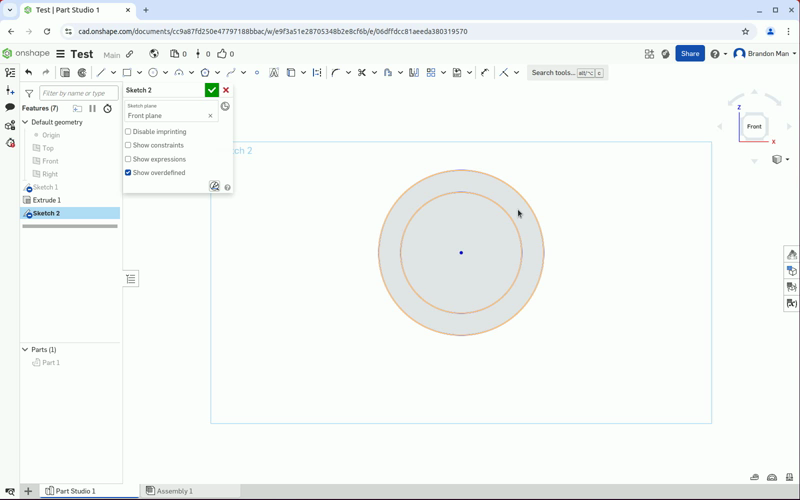
click(518, 209)
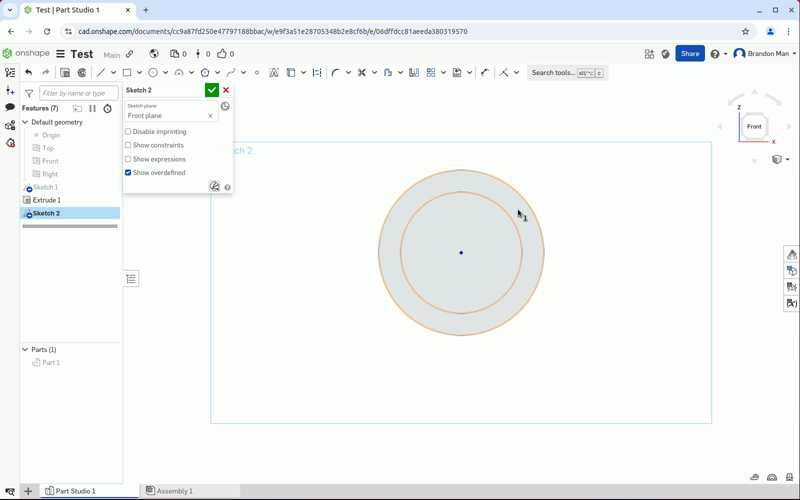
mouse_move(73, 352)
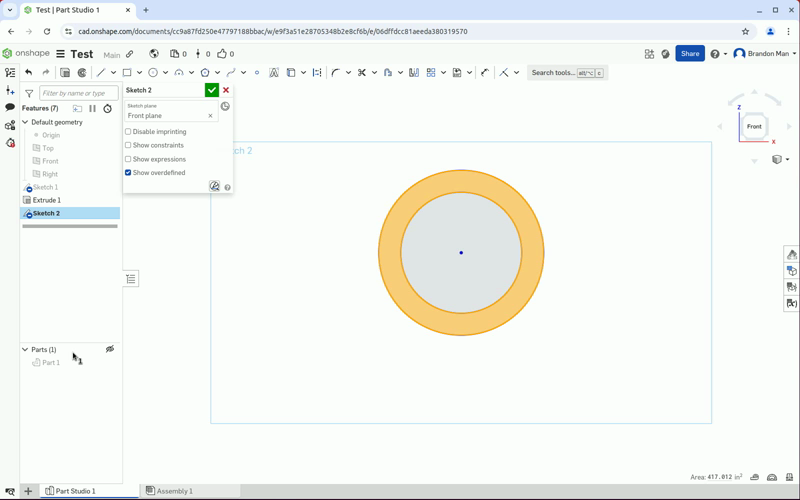
key(shift+y)
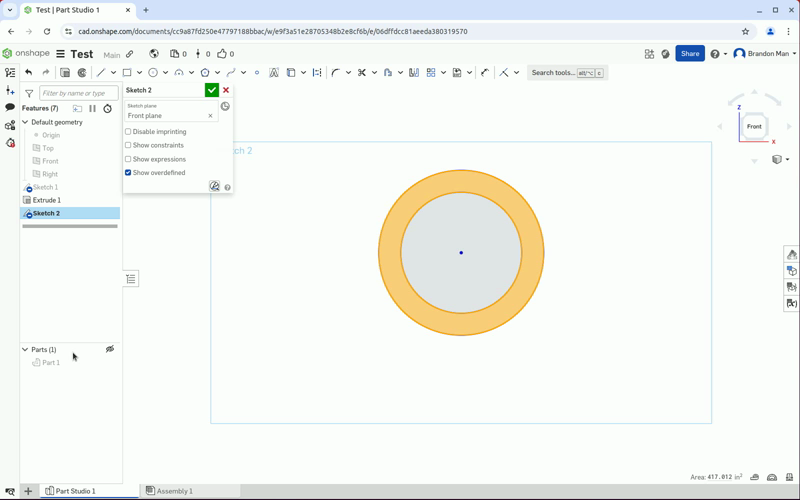
key(shift+e)
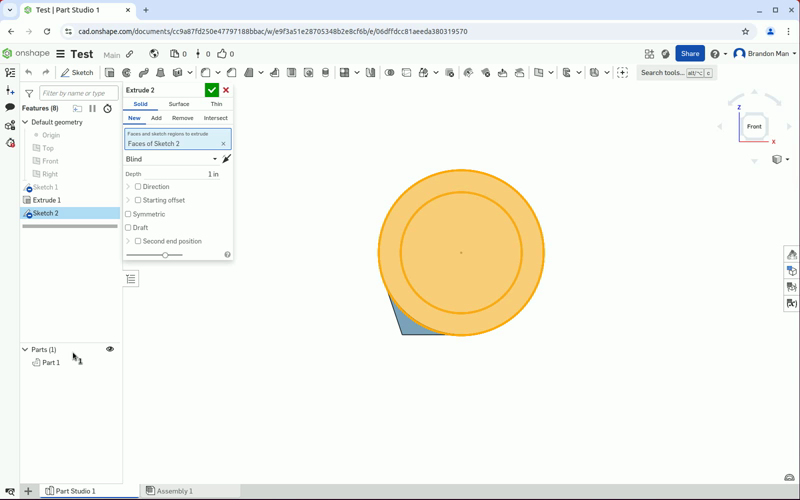
mouse_move(143, 106)
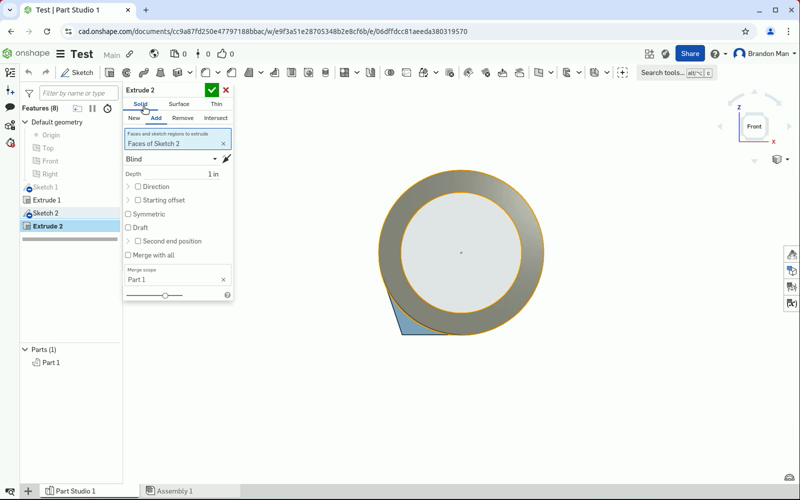
click(143, 106)
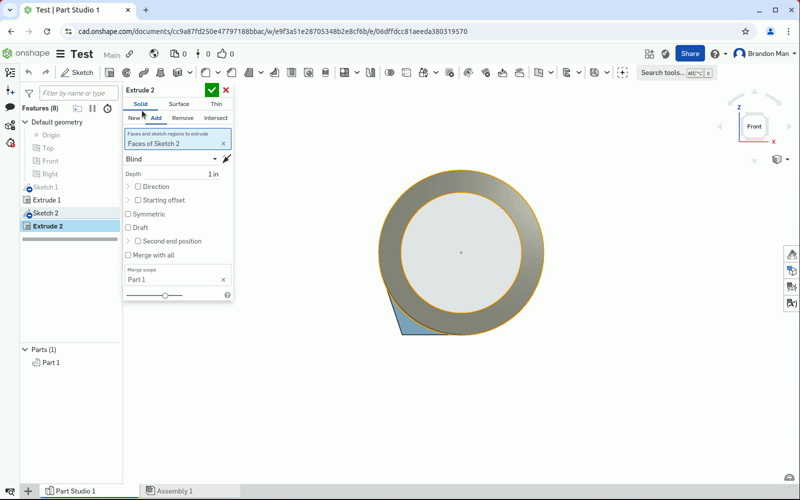
mouse_move(137, 120)
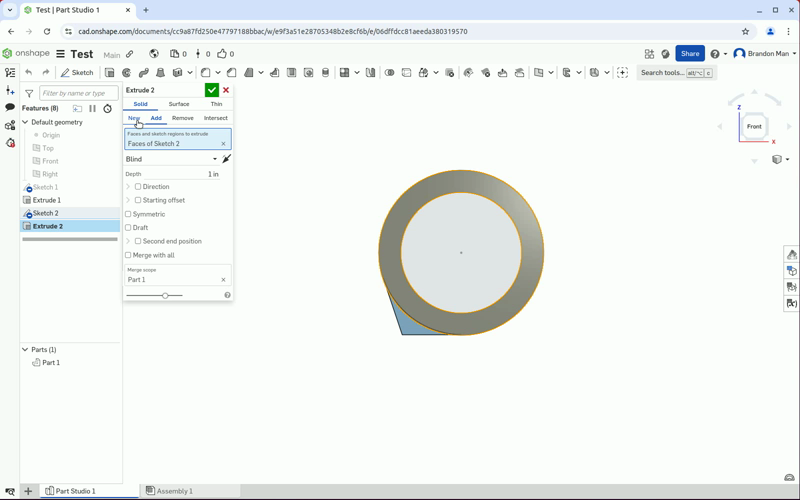
click(137, 120)
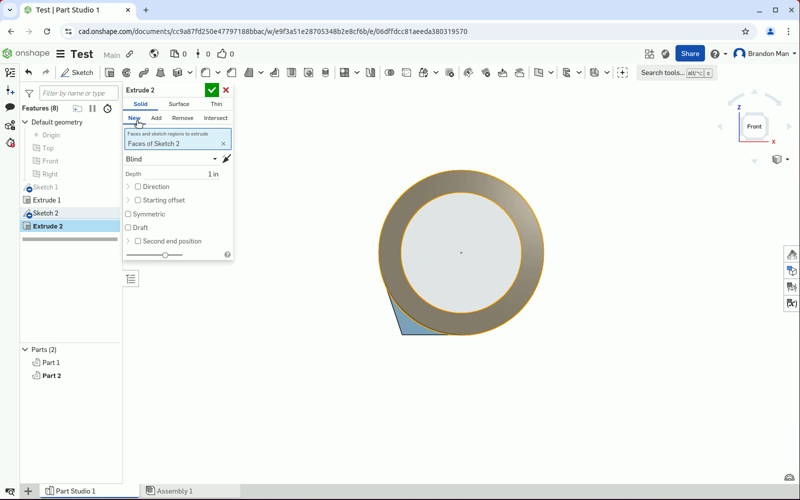
key(tab, 4)
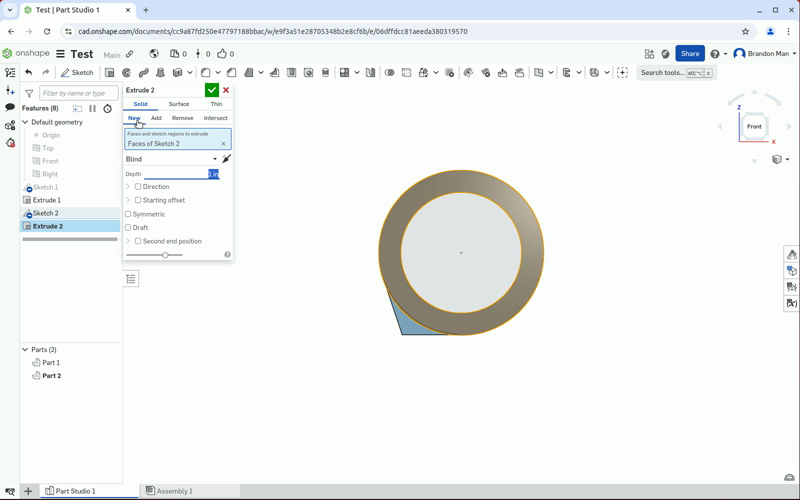
text(13.961)
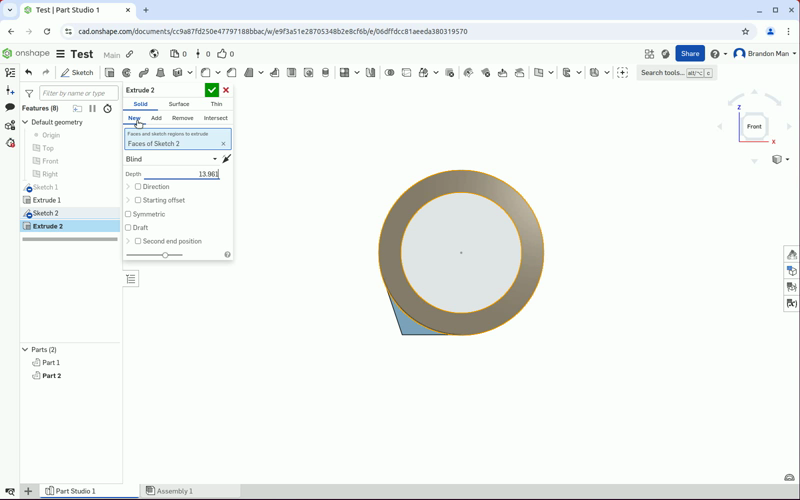
key(enter)
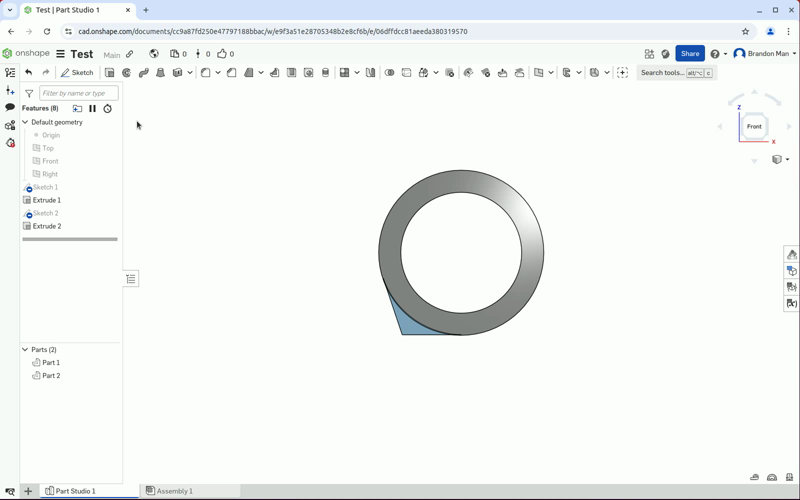
key(shift+h)
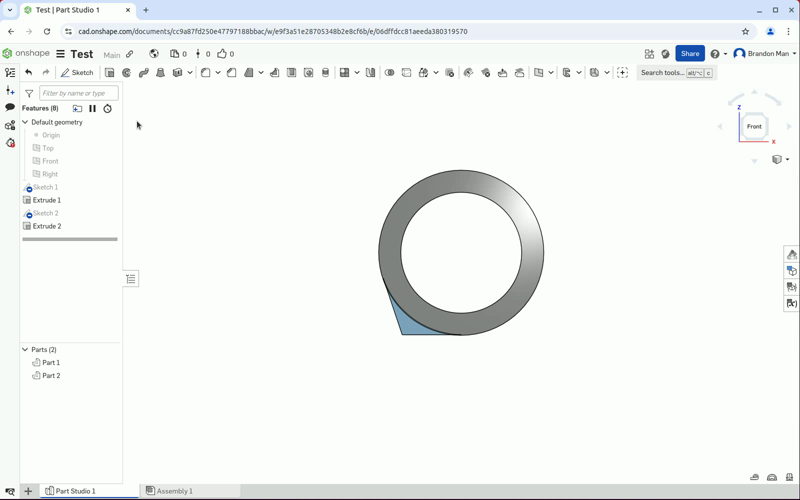
key(shift+h)
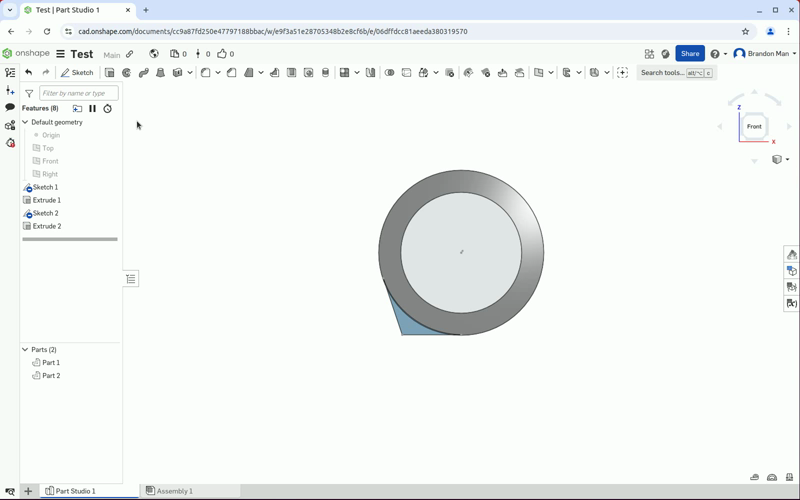
key(shift+7)
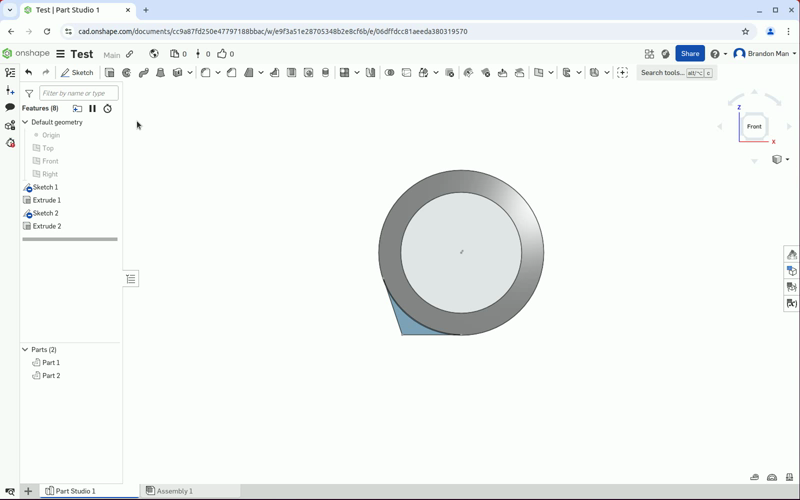
key(left, 2)
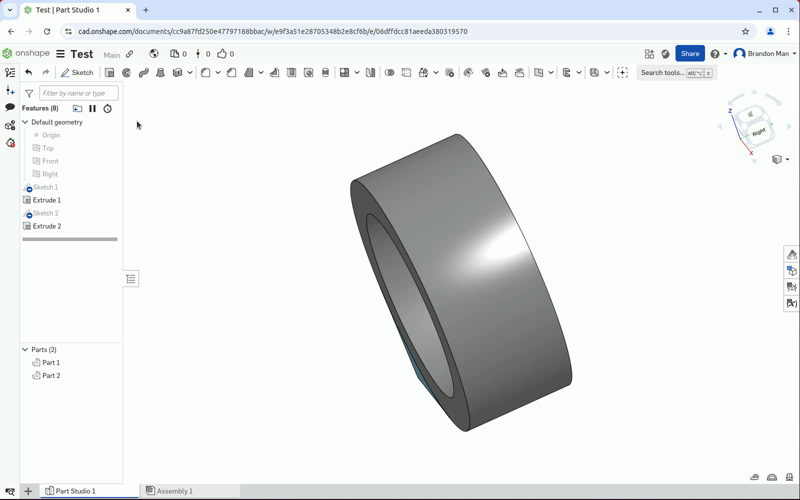
key(down, 2)
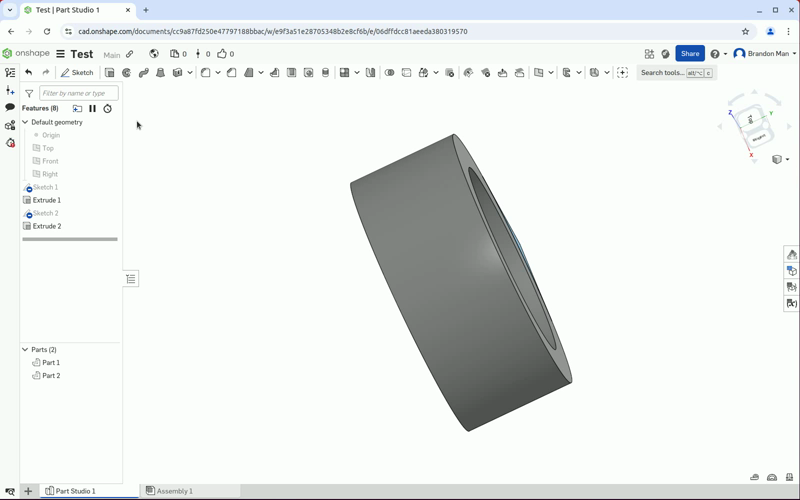
key(up, 2)
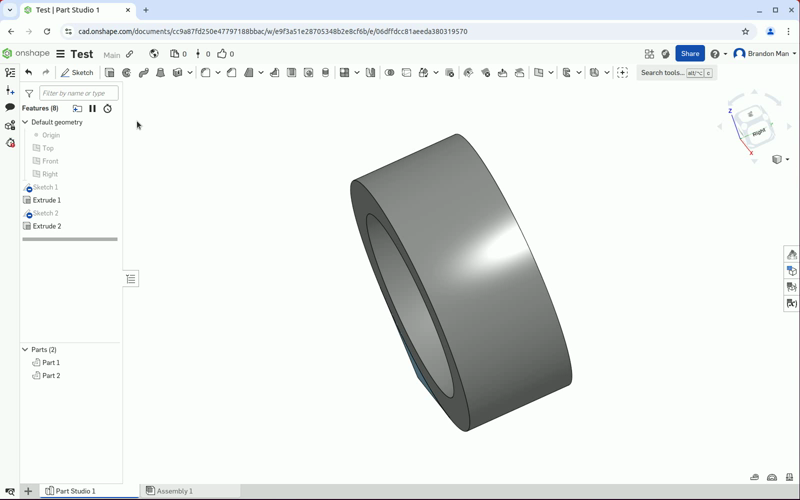
key(right, 2)
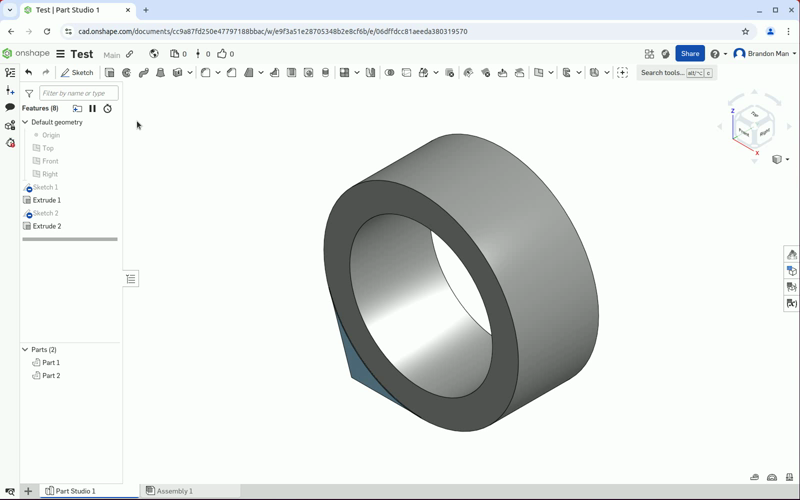
mouse_move(73, 189)
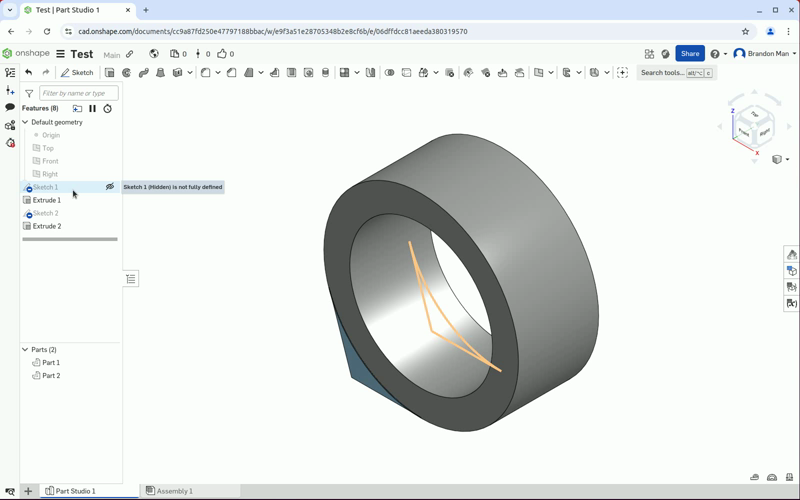
click(73, 189)